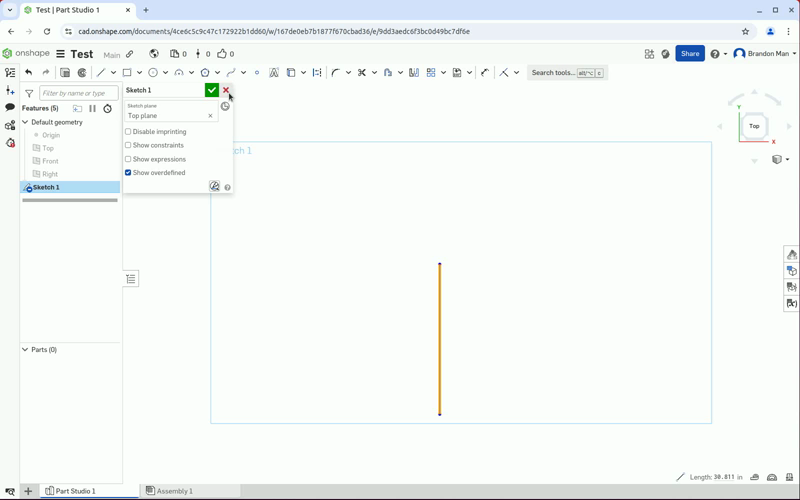
key(shift+h)
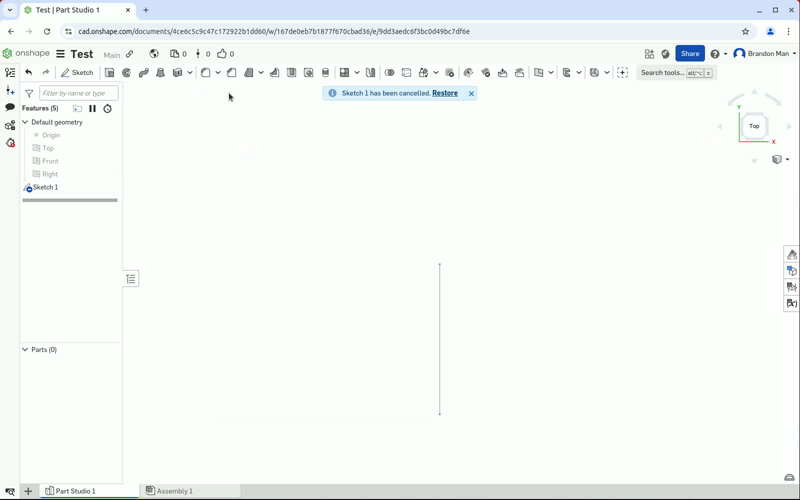
key(shift+s)
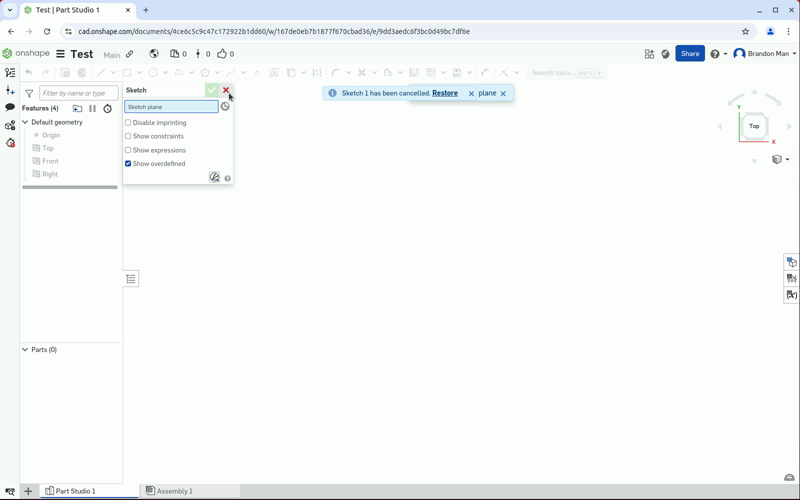
mouse_move(73, 150)
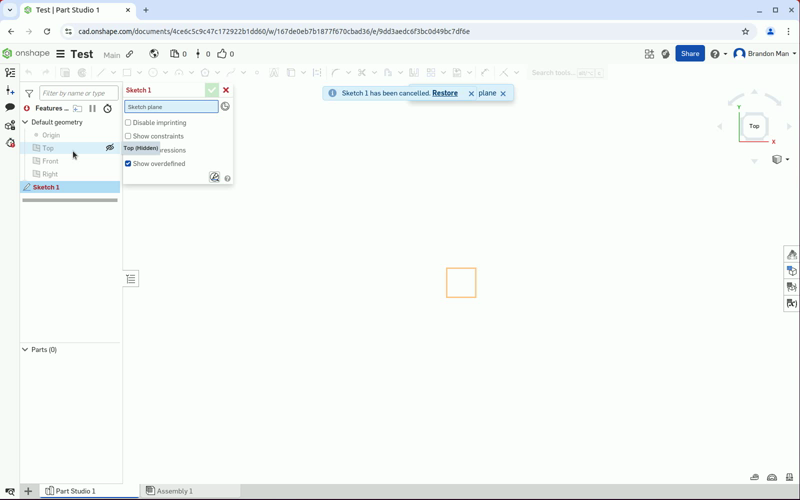
click(73, 150)
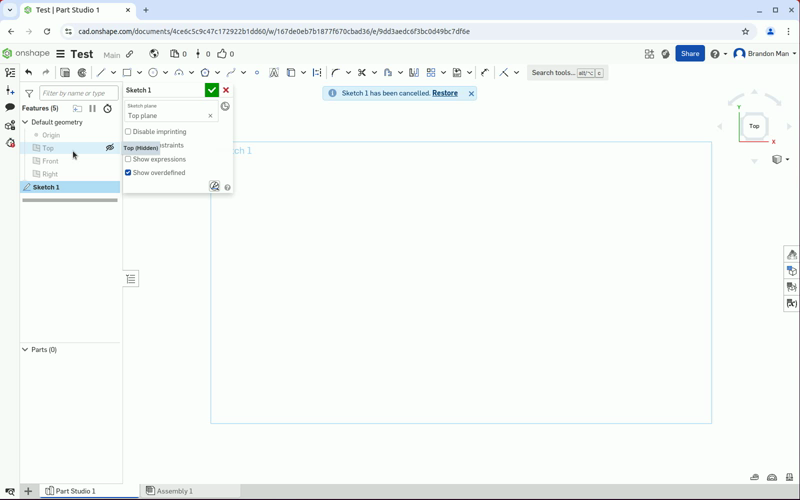
mouse_move(73, 352)
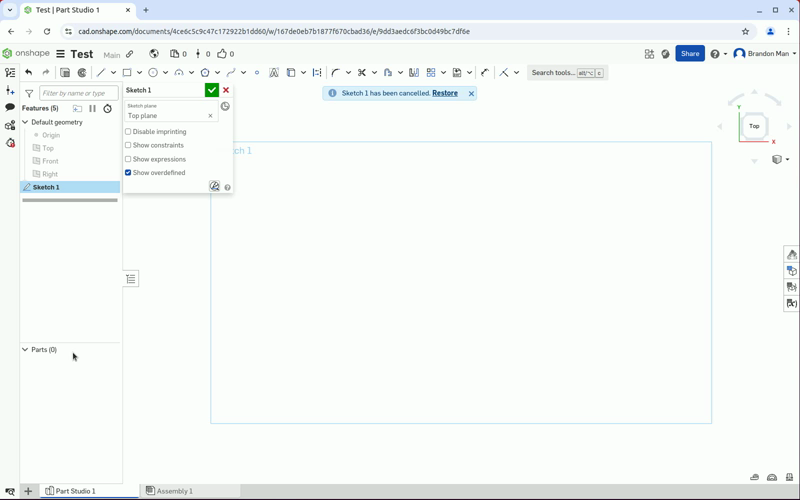
key(y)
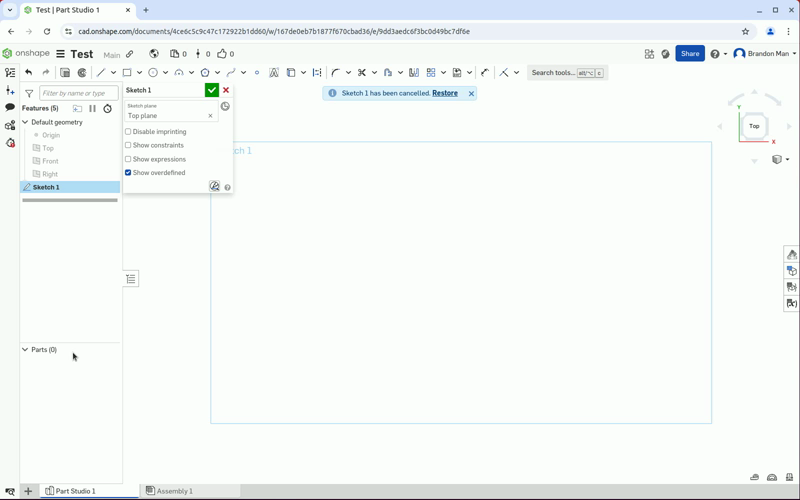
key(l)
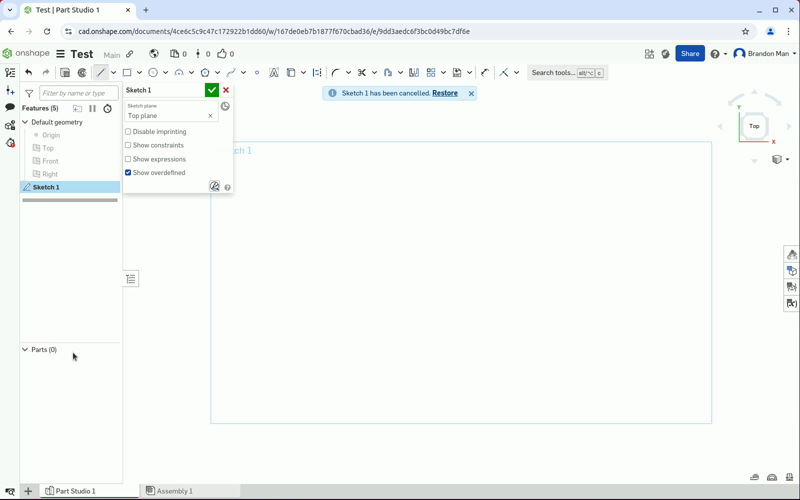
key_down(shift)
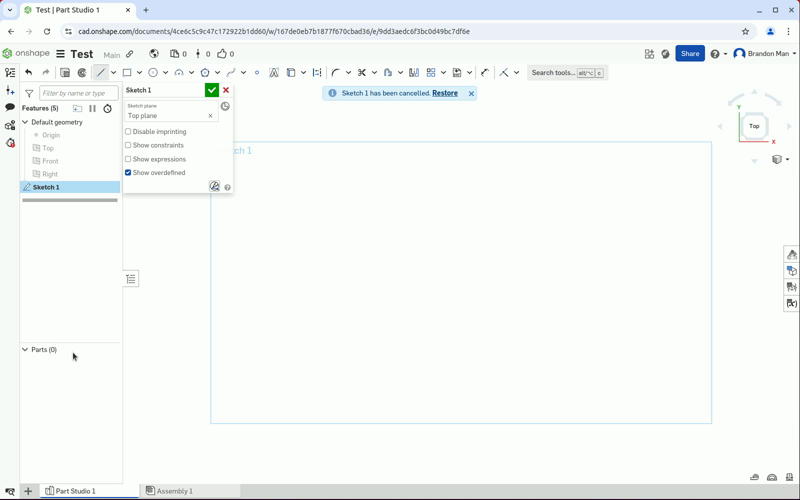
mouse_move(460, 282)
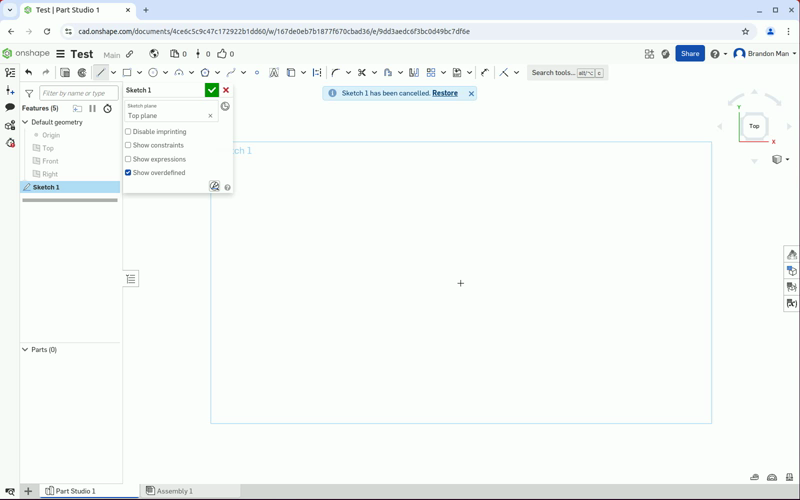
click(460, 282)
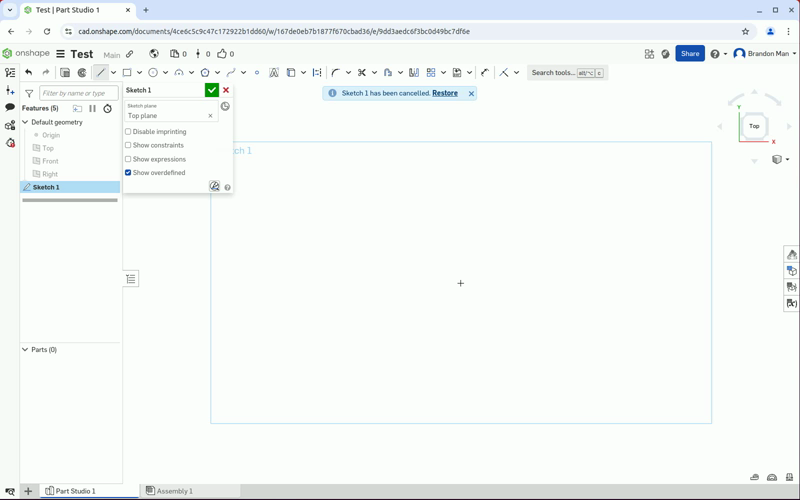
key_up(shift)
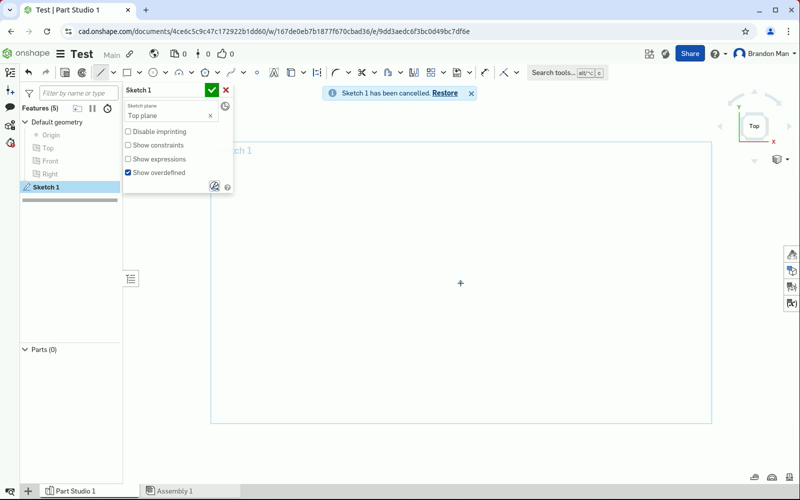
key_down(shift)
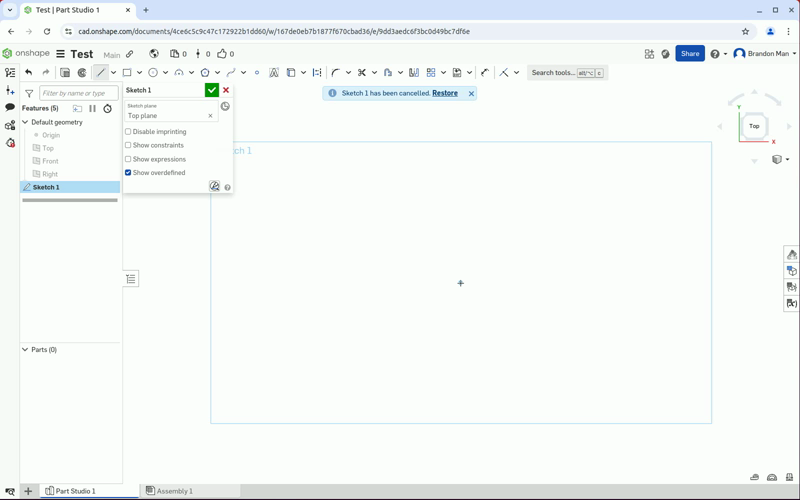
mouse_move(573, 282)
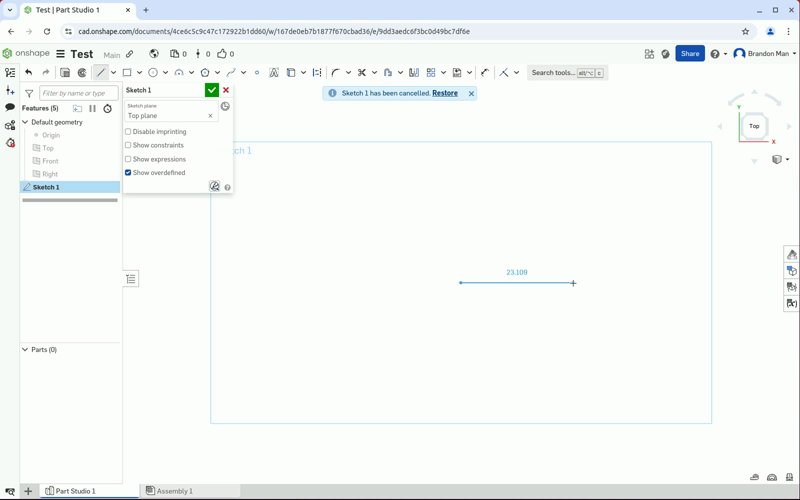
click(573, 282)
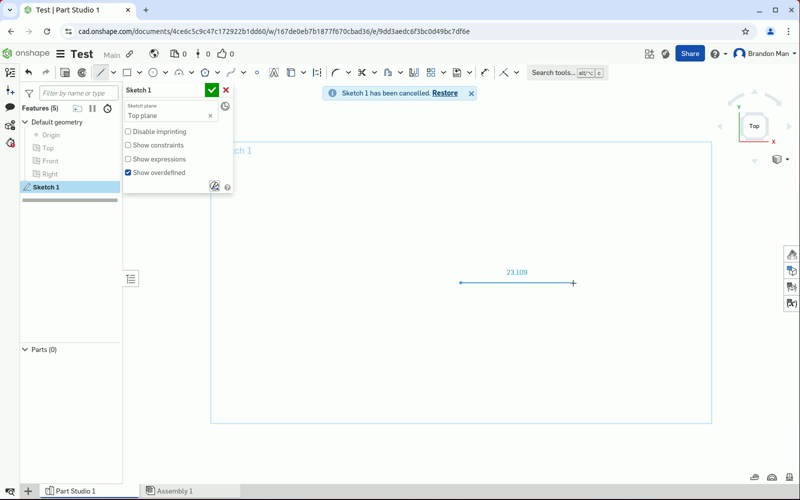
key_up(shift)
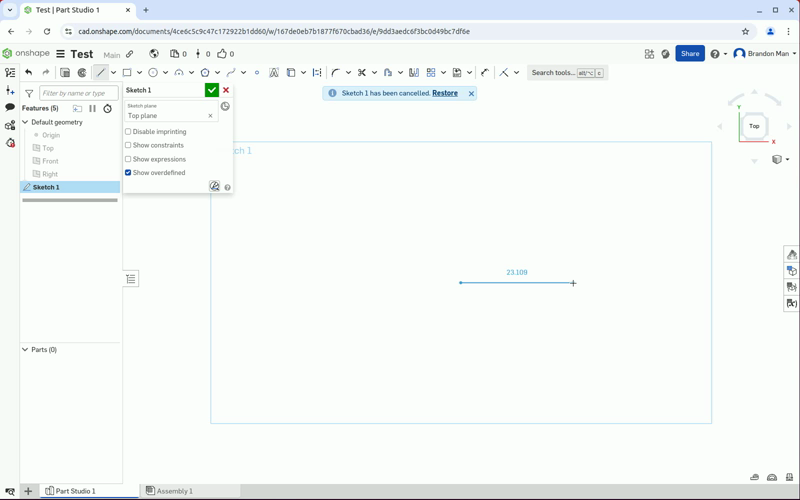
key_down(shift)
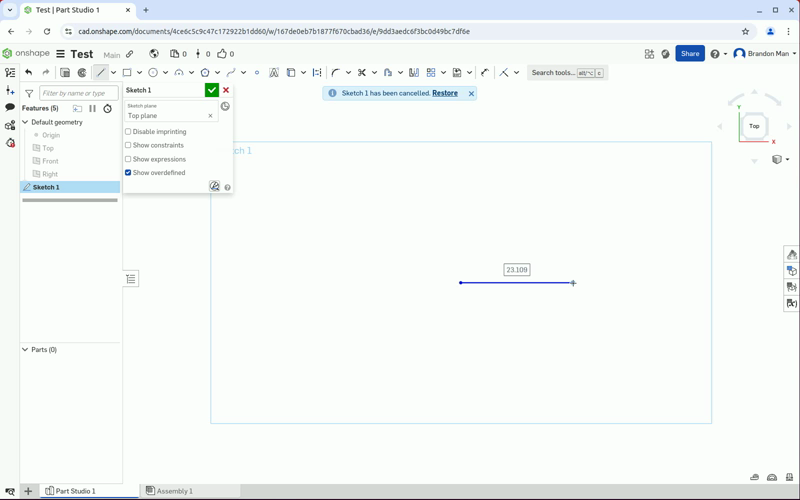
mouse_move(573, 208)
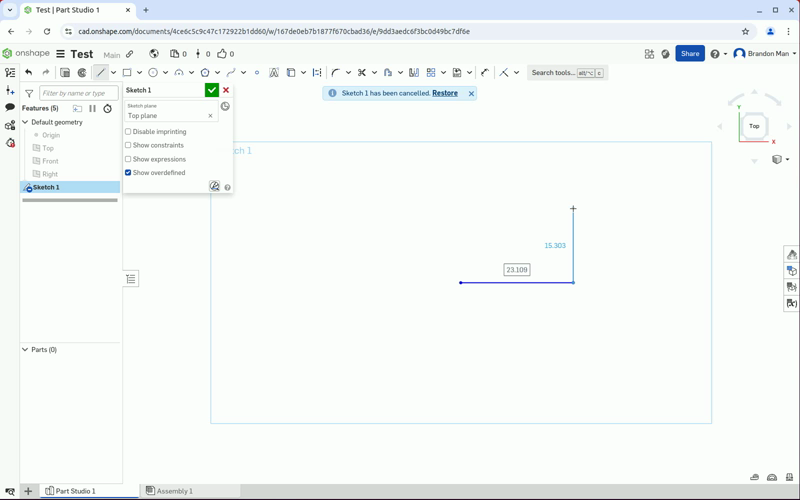
click(573, 208)
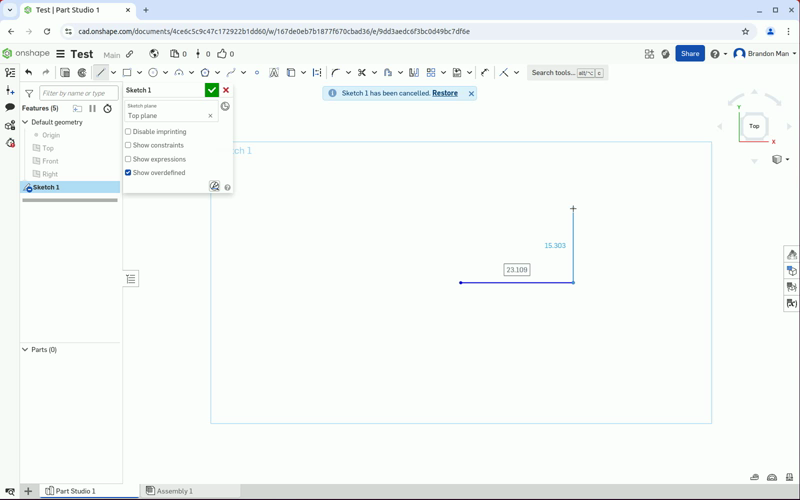
key_up(shift)
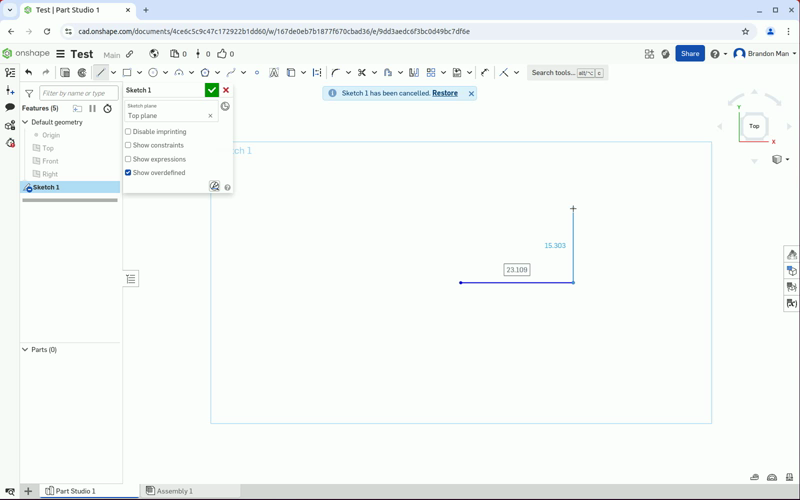
key_down(shift)
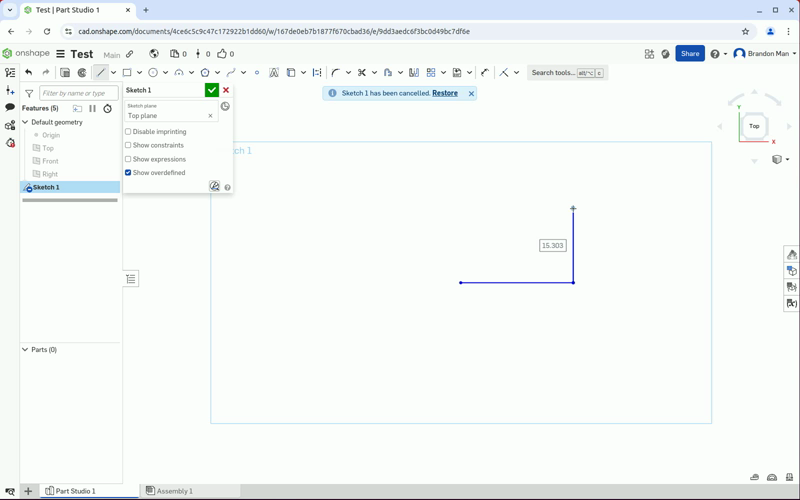
mouse_move(460, 208)
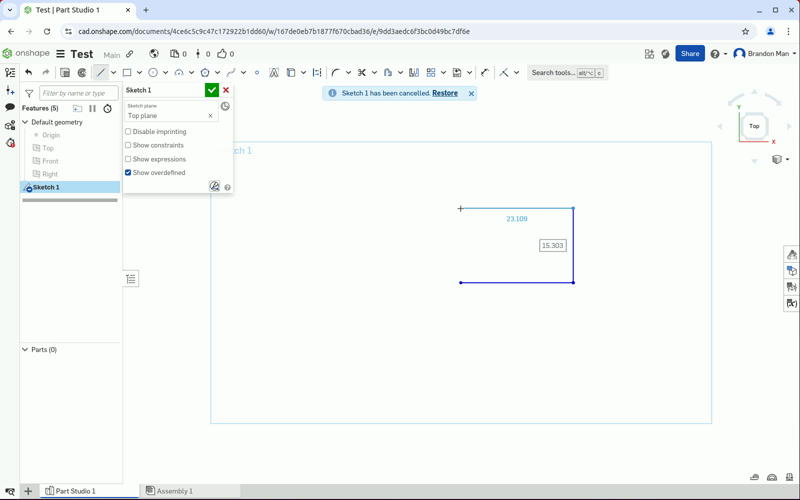
click(460, 208)
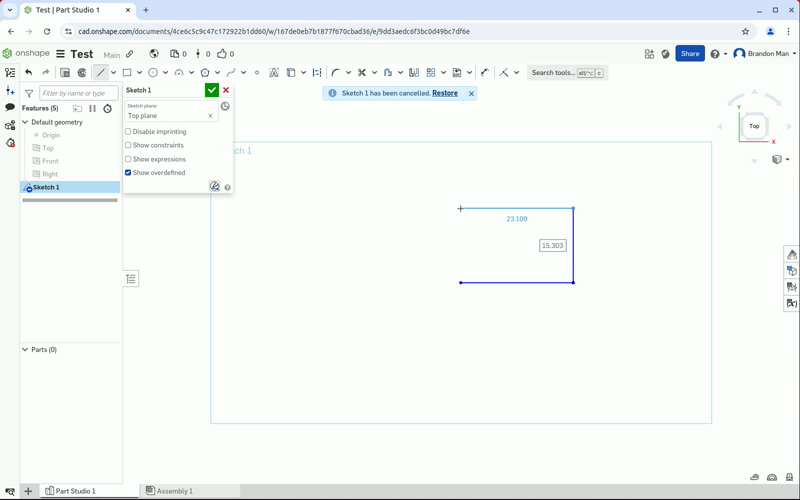
key_up(shift)
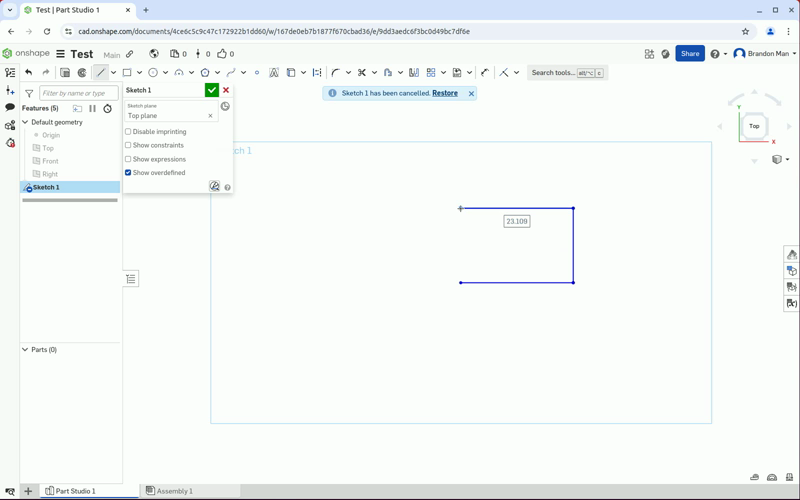
key_down(shift)
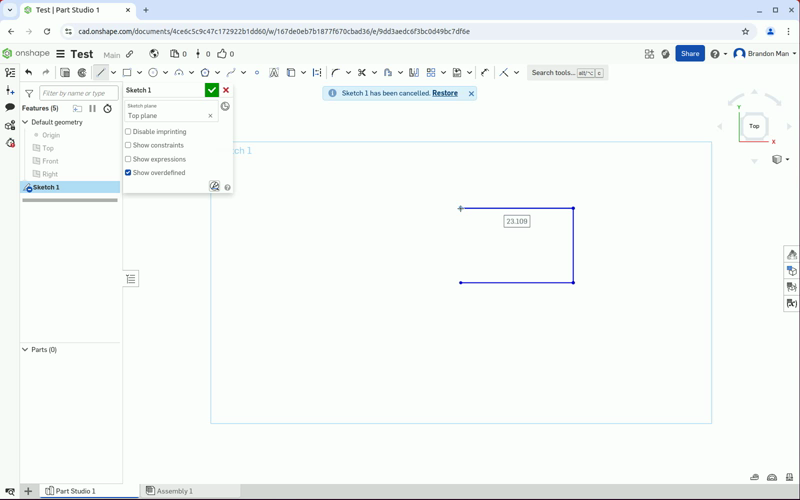
mouse_move(460, 282)
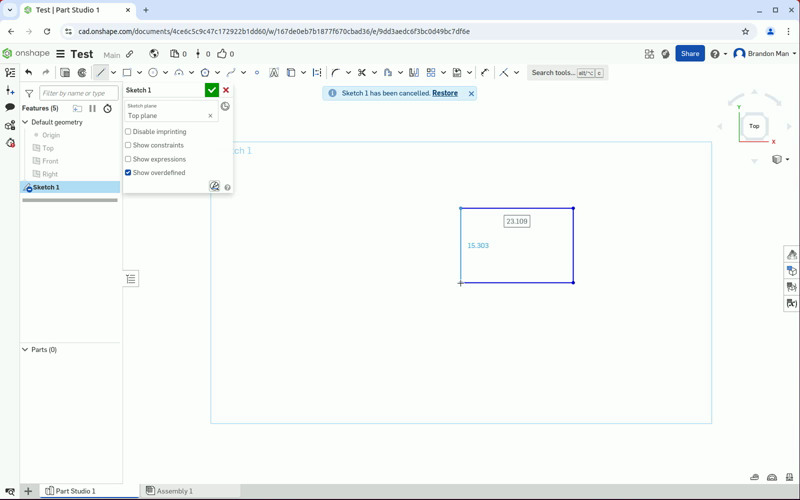
key_up(shift)
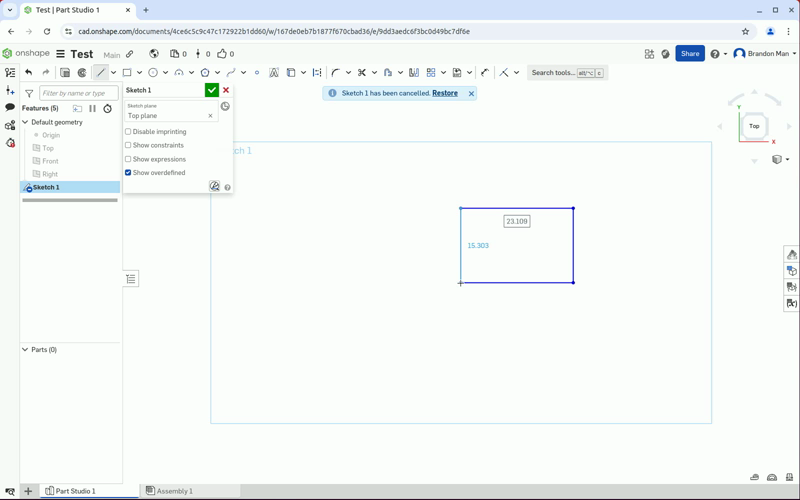
click(460, 282)
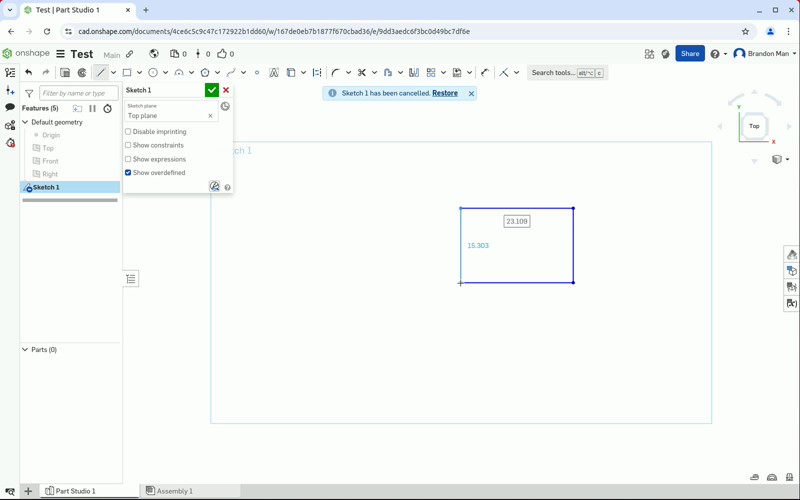
key(esc)
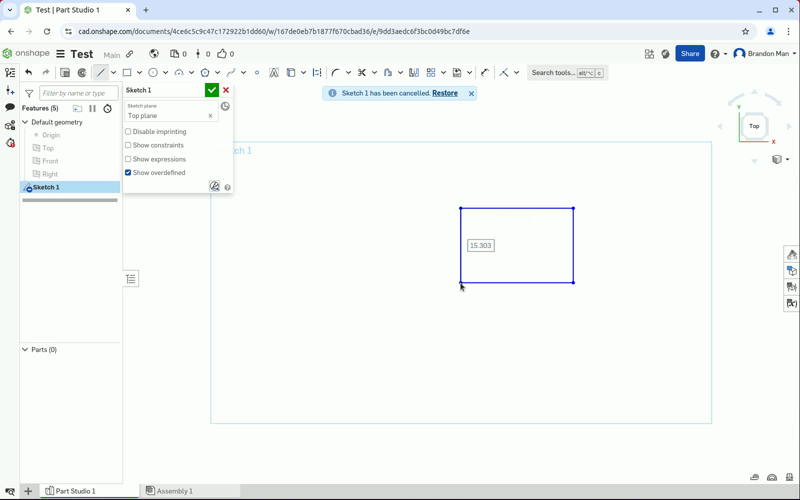
mouse_move(558, 266)
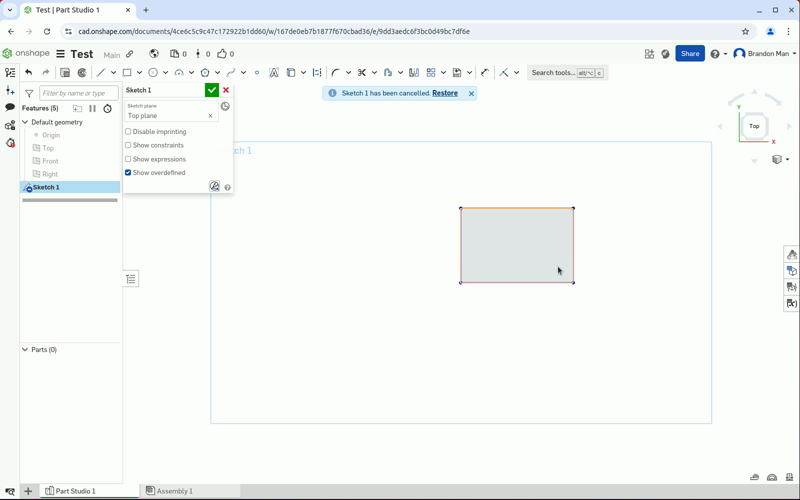
click(558, 266)
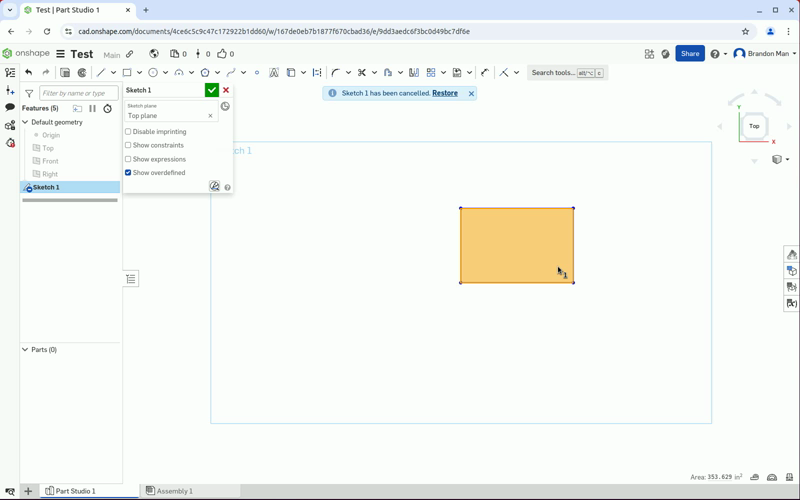
mouse_move(73, 352)
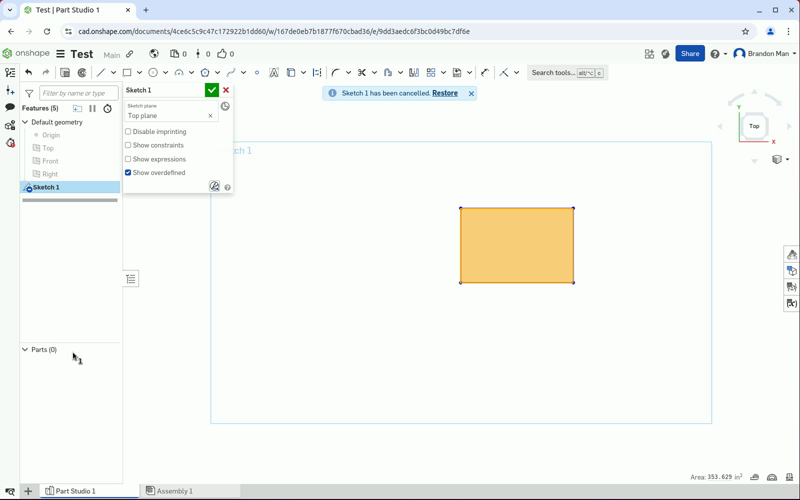
key(shift+y)
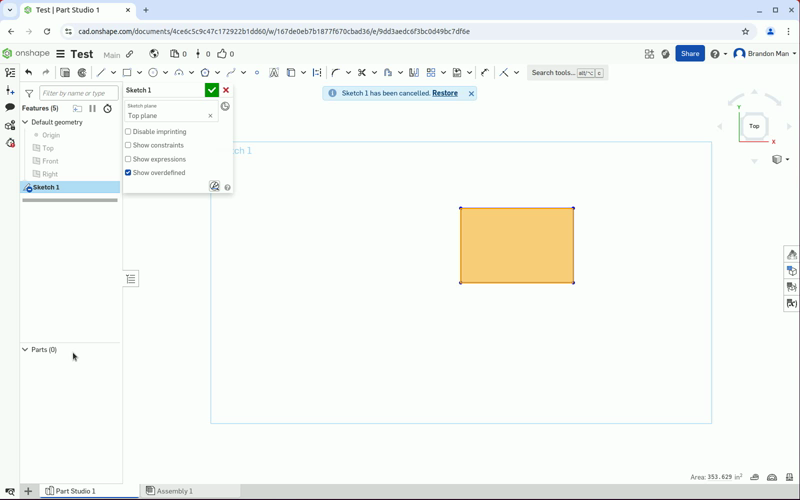
key(shift+e)
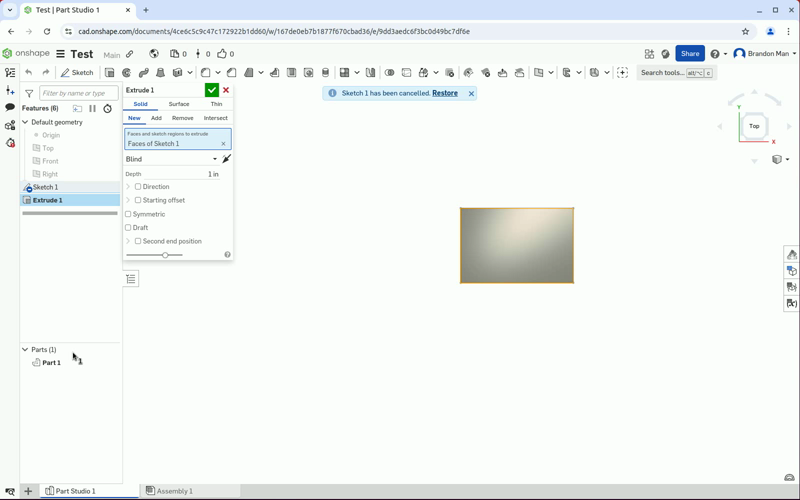
mouse_move(143, 106)
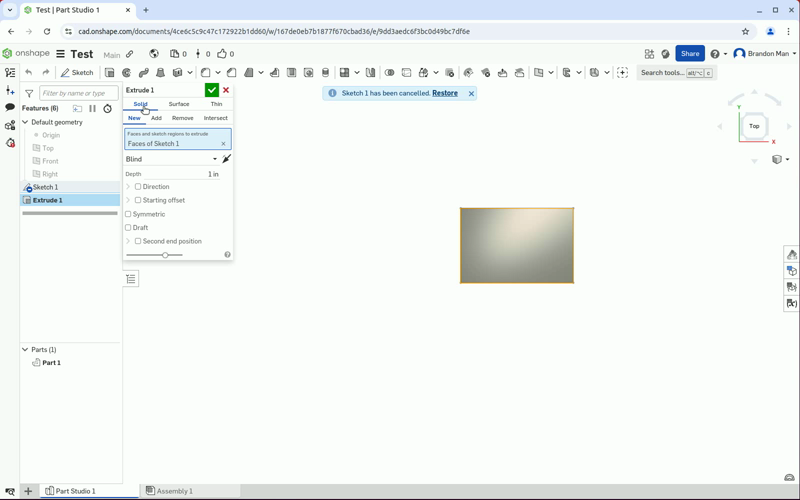
click(143, 106)
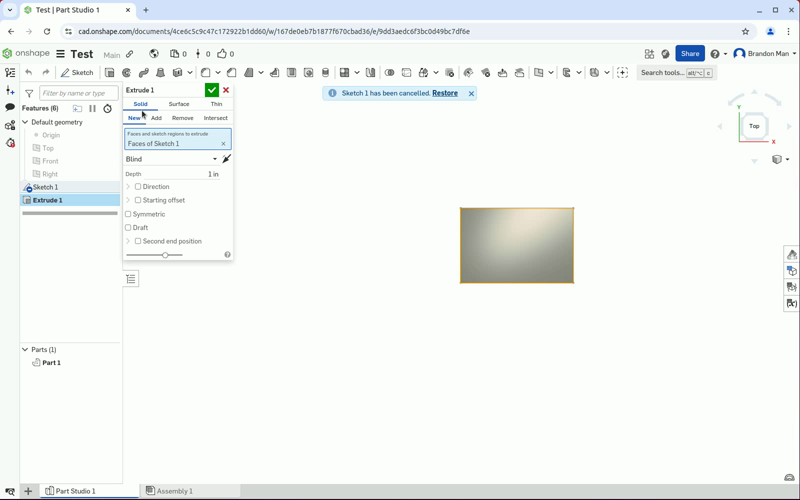
mouse_move(137, 120)
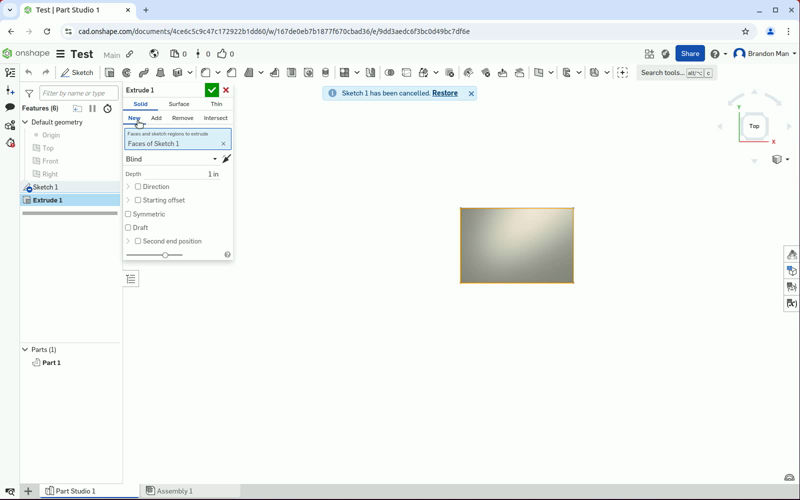
click(137, 120)
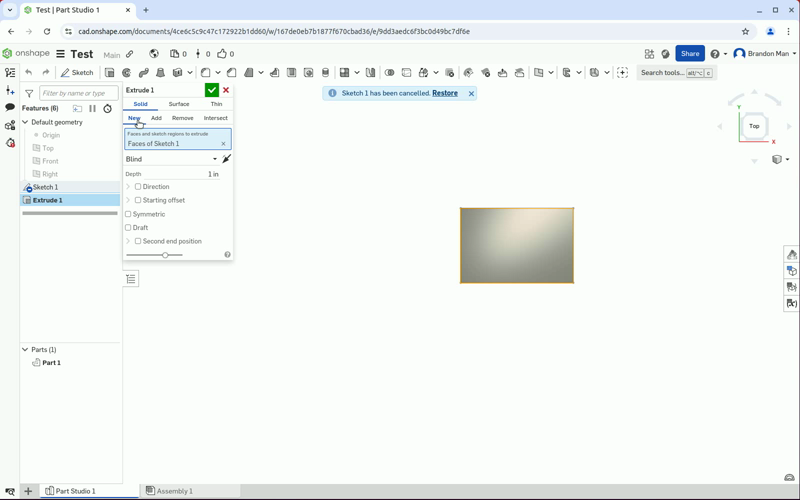
key(tab, 4)
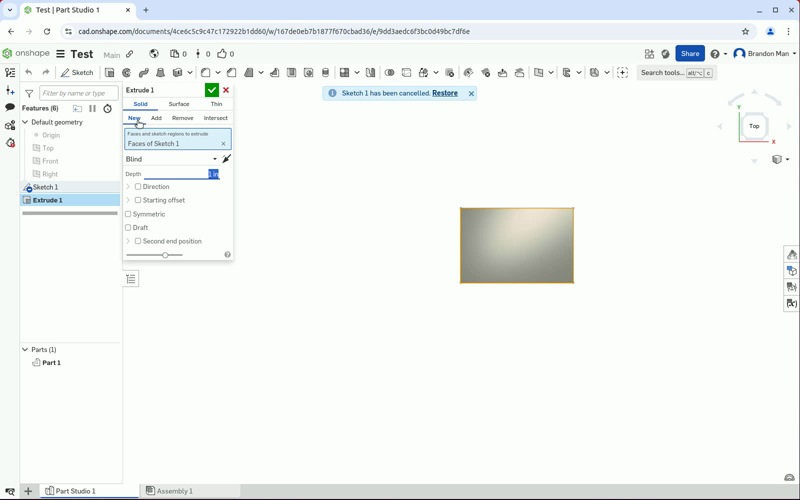
text(1.926)
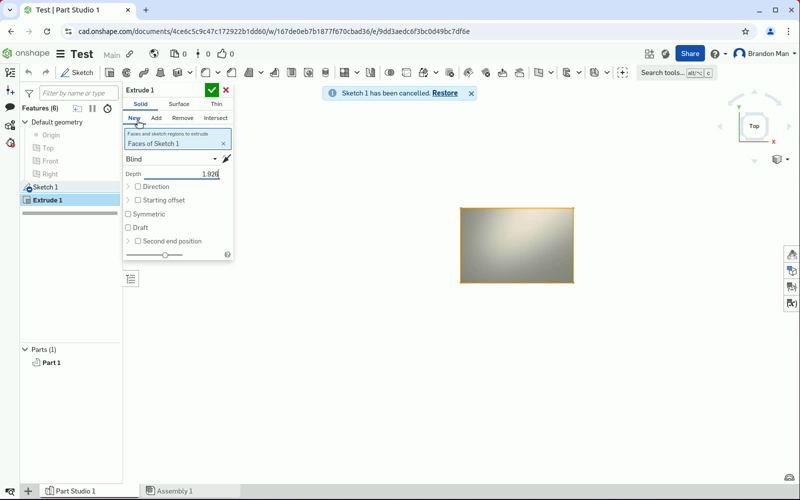
key(enter)
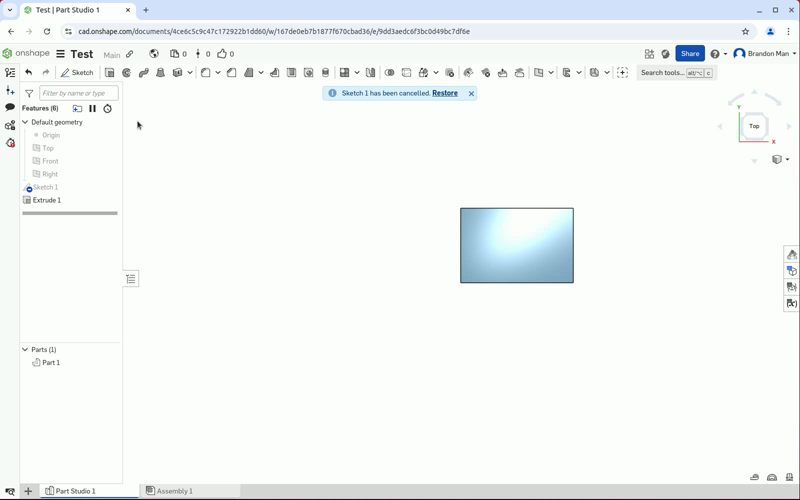
key(shift+h)
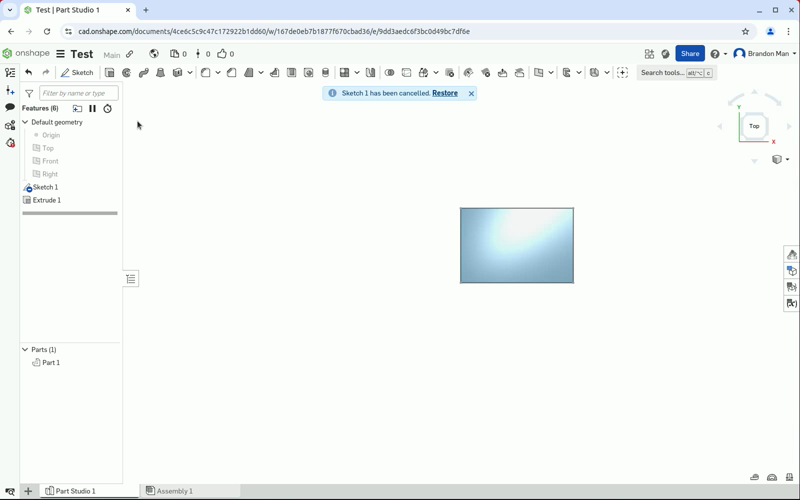
key(shift+h)
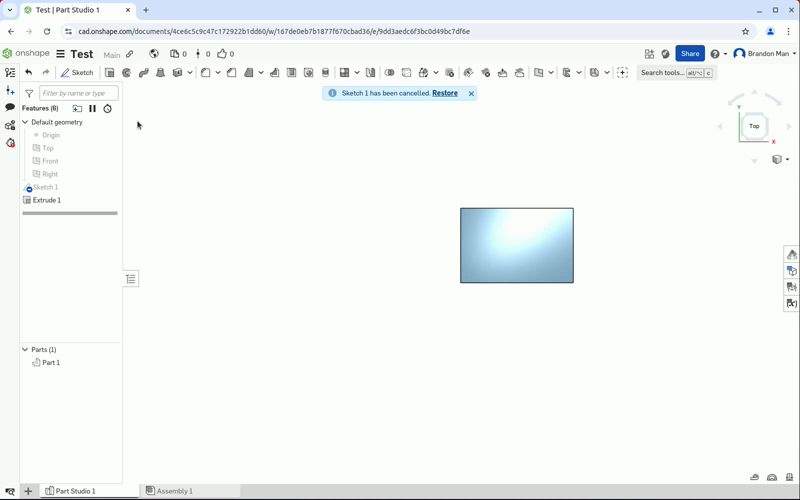
mouse_move(73, 189)
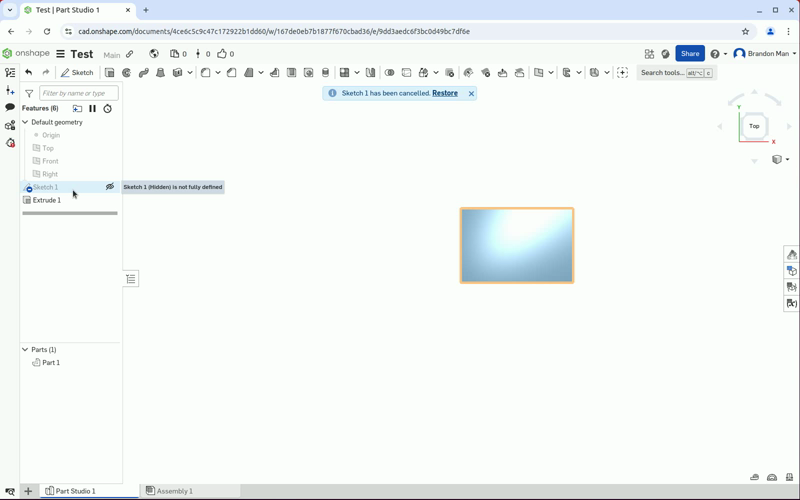
click(73, 189)
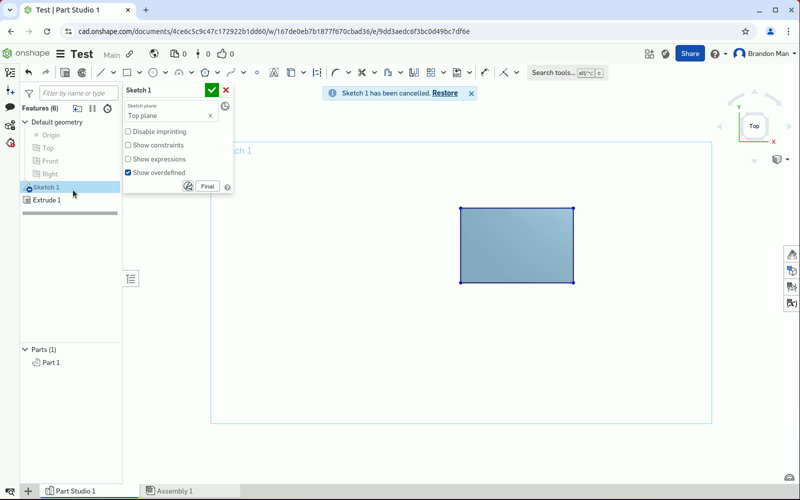
mouse_move(229, 92)
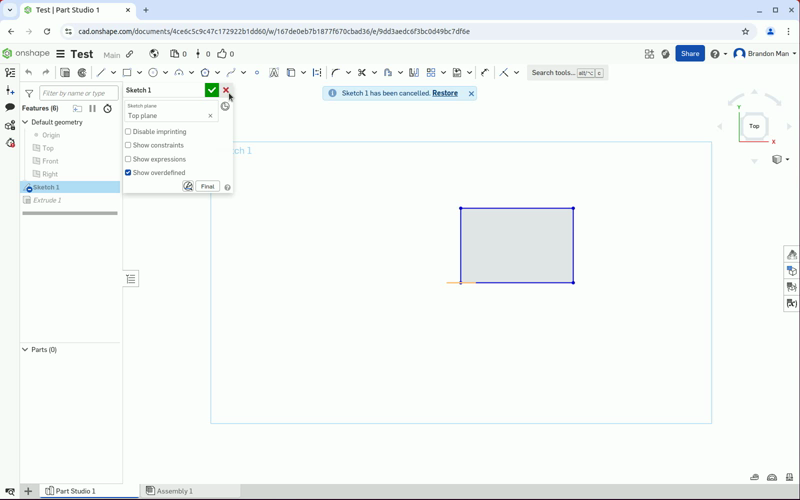
click(229, 92)
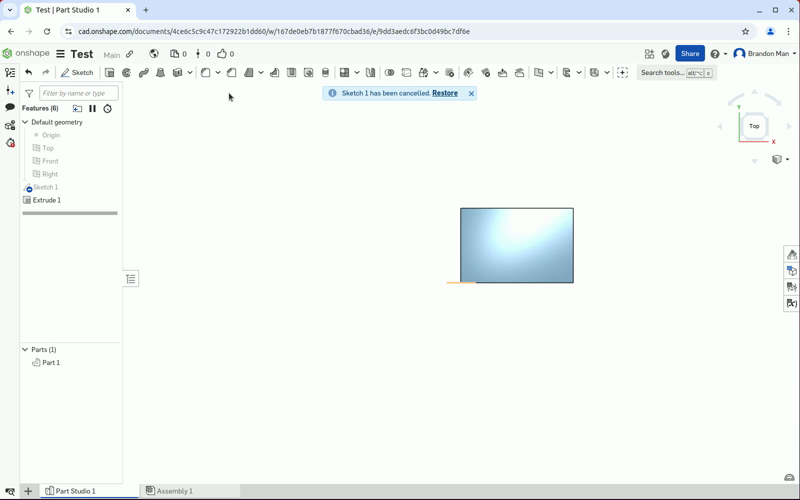
mouse_move(541, 75)
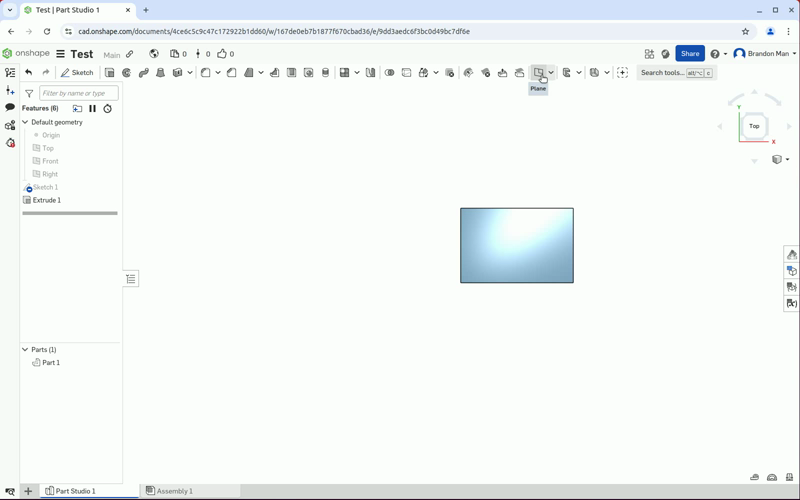
click(541, 75)
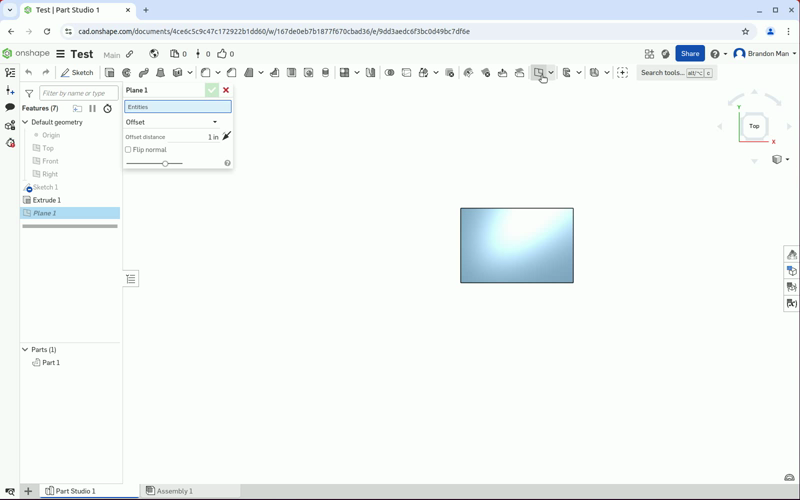
mouse_move(73, 150)
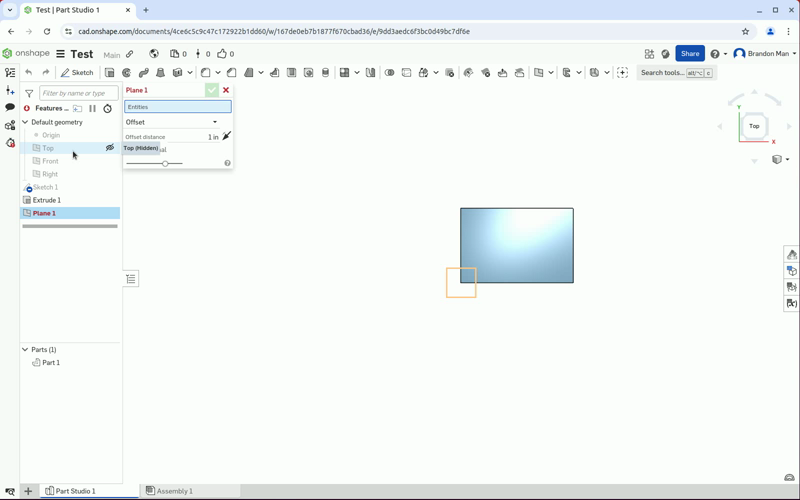
click(73, 150)
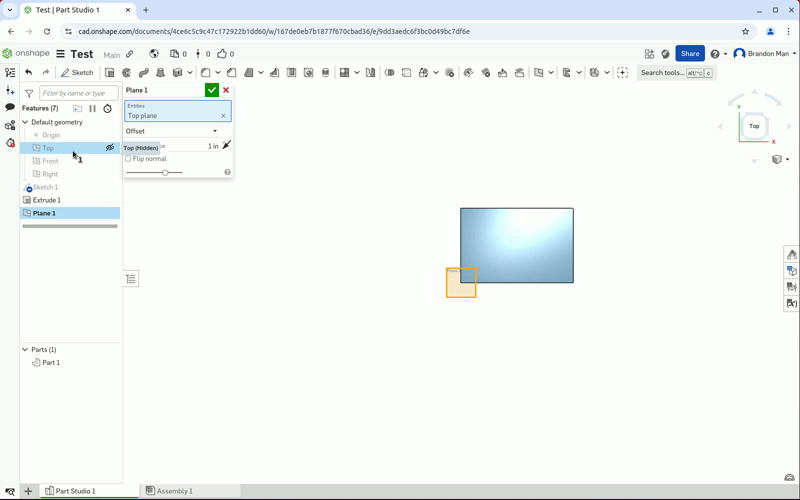
key(tab, 2)
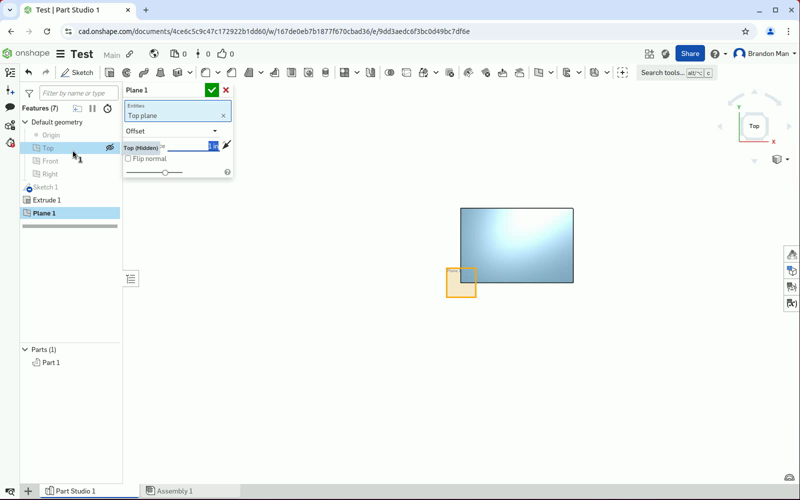
text(1.91)
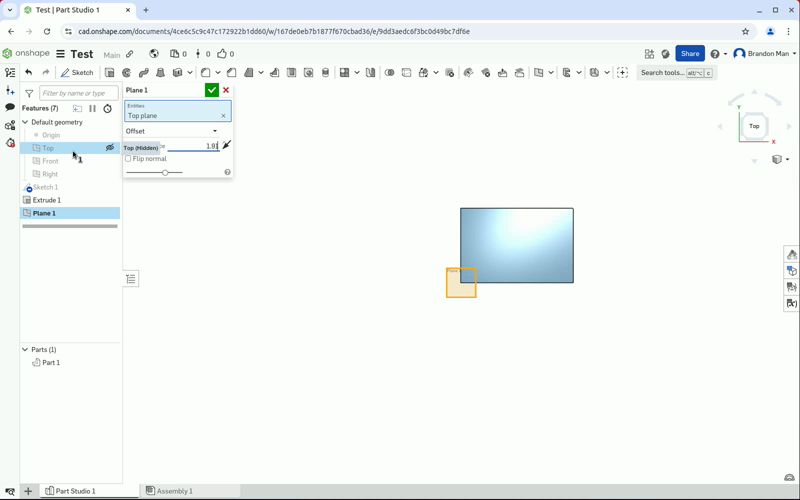
key(enter, 2)
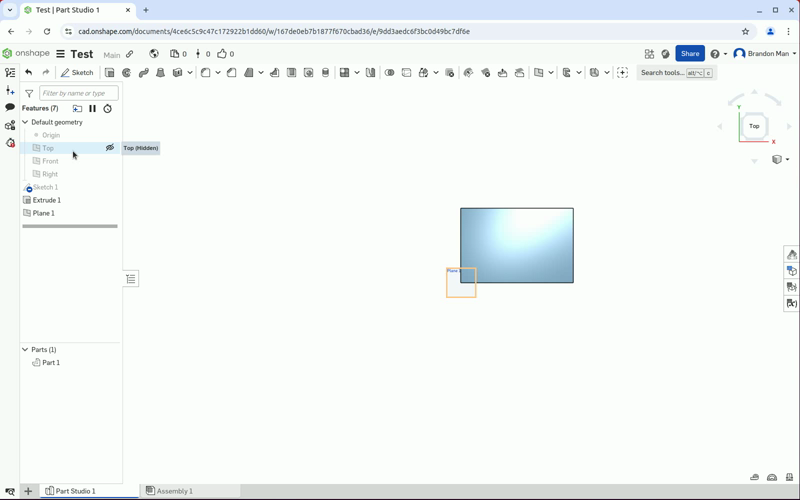
key(shift+s)
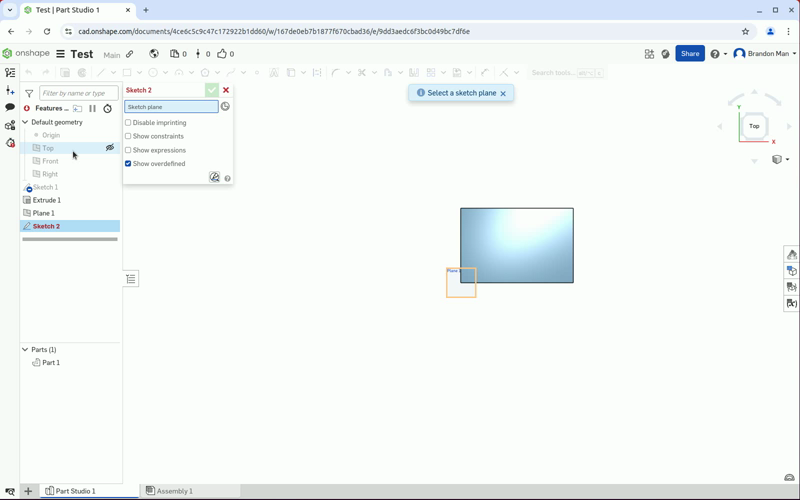
mouse_move(73, 215)
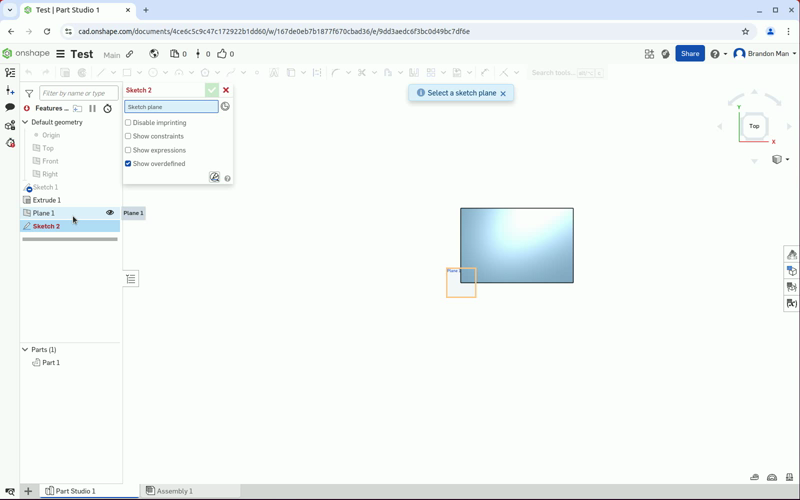
click(73, 215)
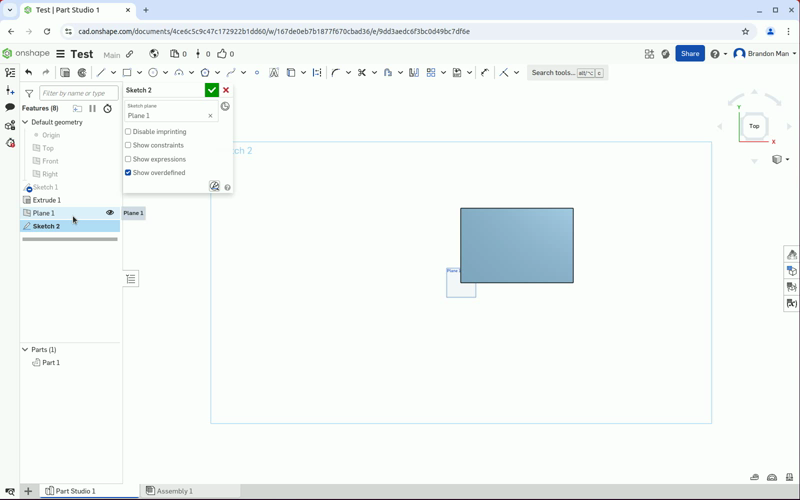
mouse_move(73, 352)
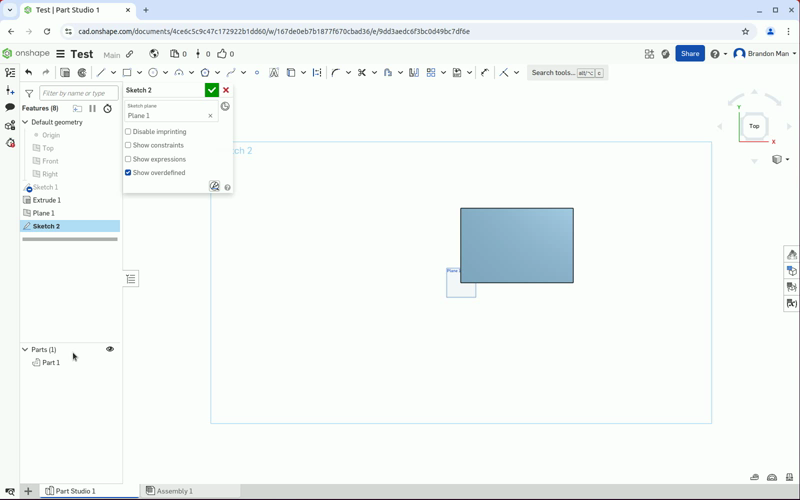
key(y)
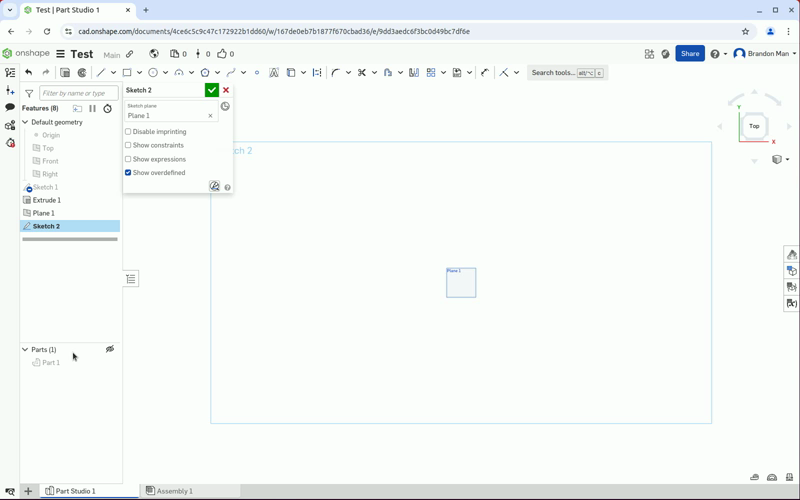
key(c)
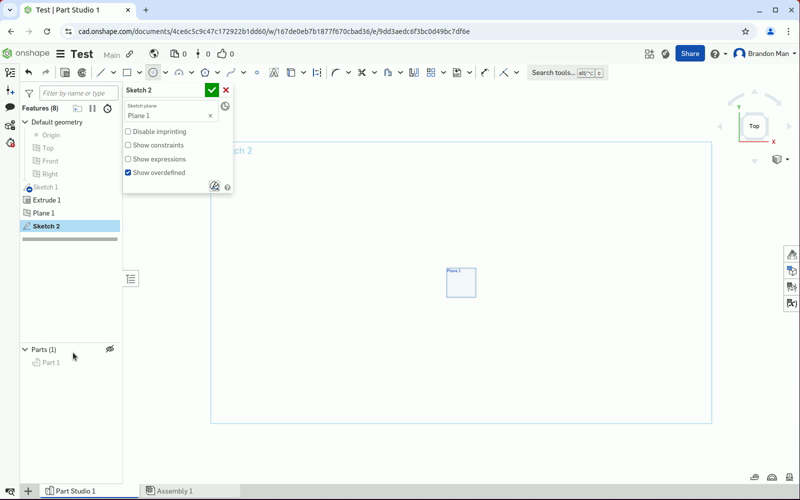
key_down(shift)
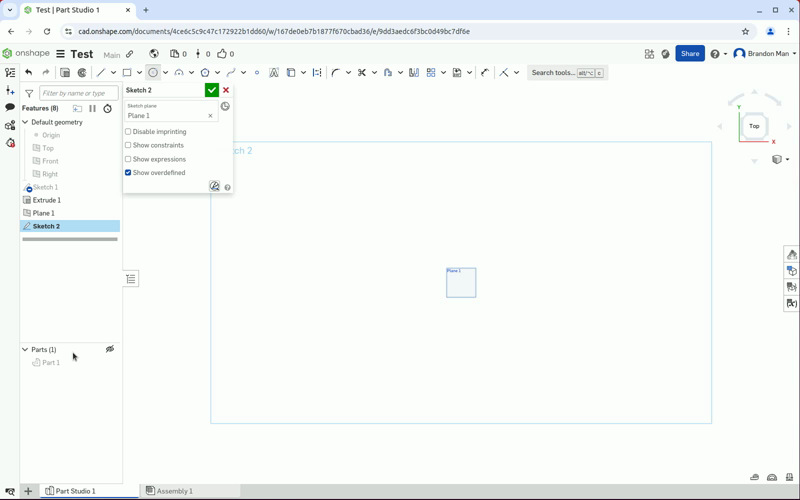
mouse_move(518, 245)
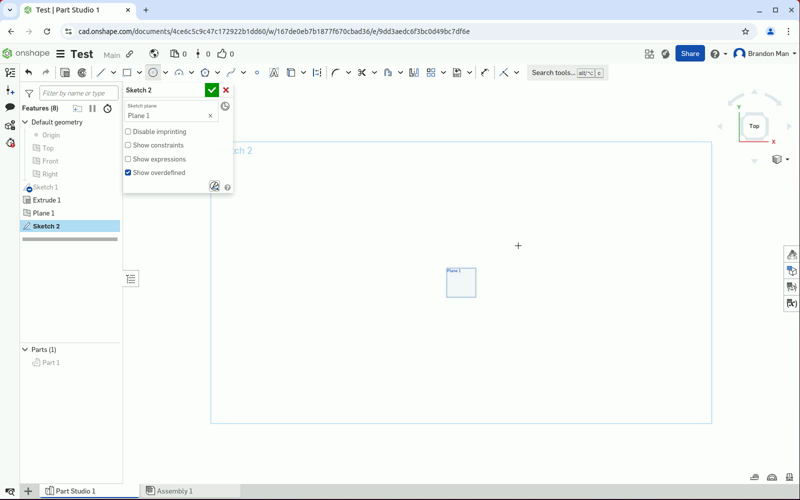
click(518, 245)
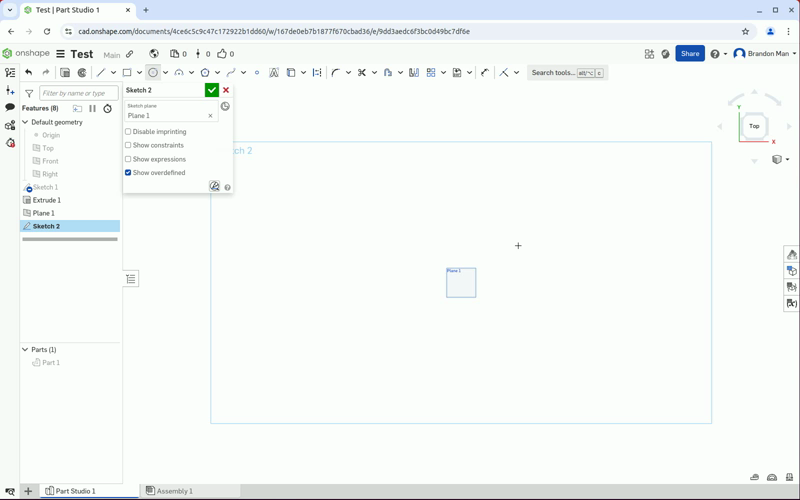
key_up(shift)
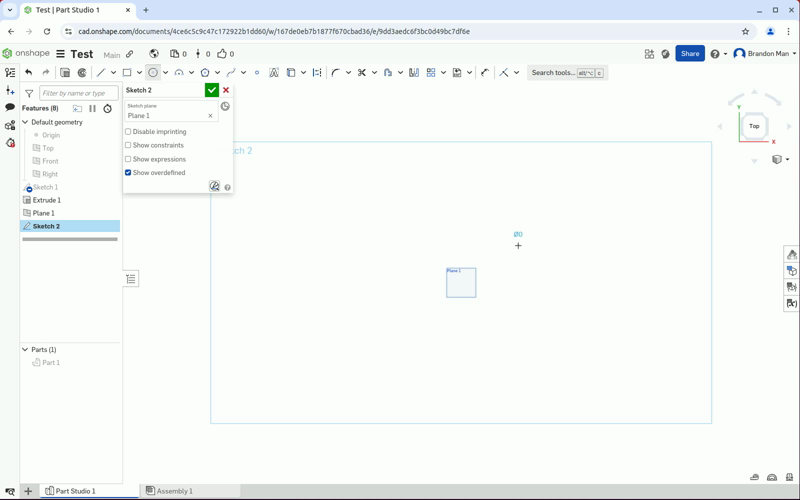
mouse_move(520, 245)
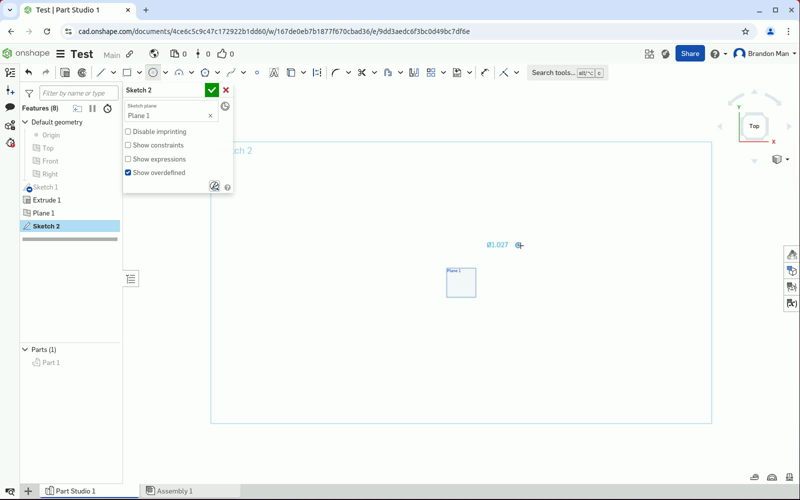
scroll(6)
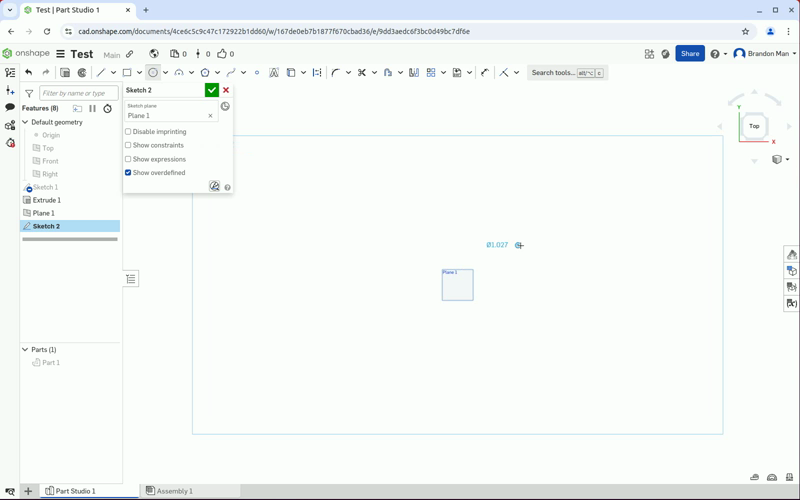
scroll(6)
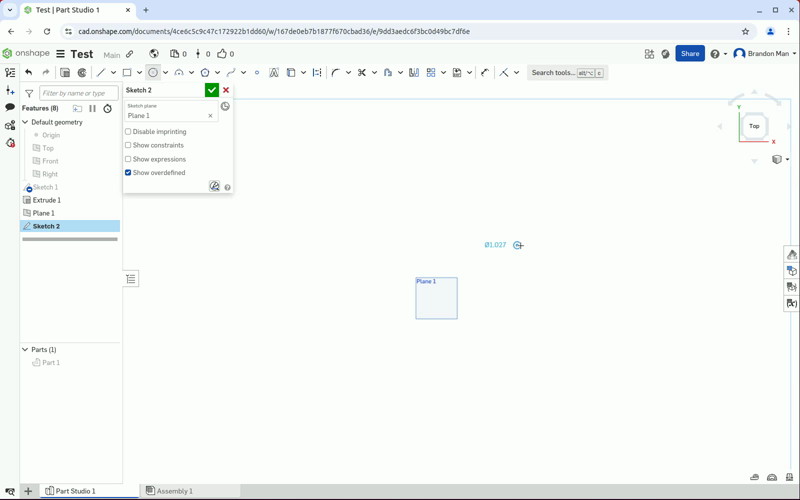
scroll(6)
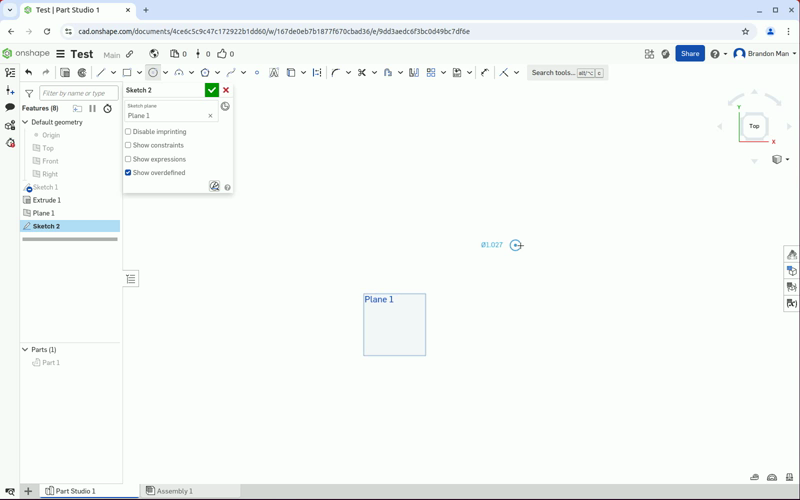
scroll(6)
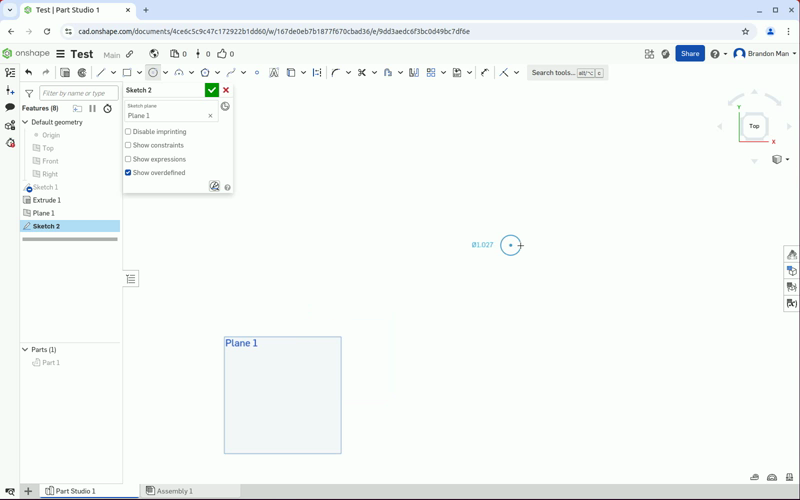
scroll(6)
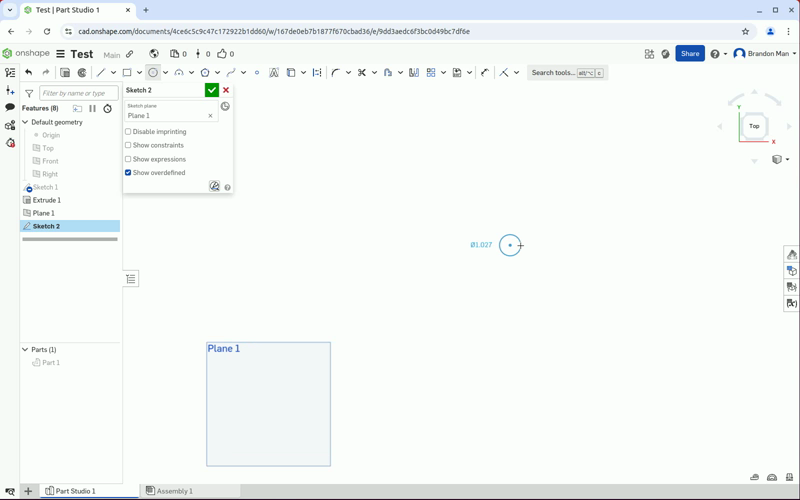
scroll(6)
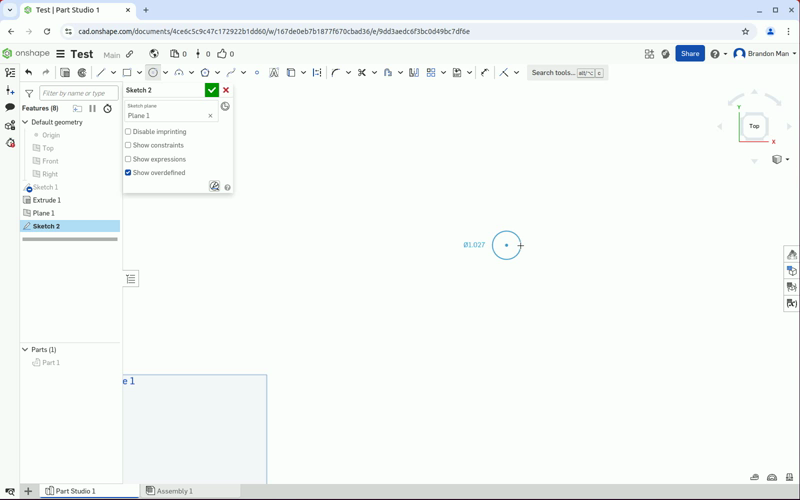
scroll(6)
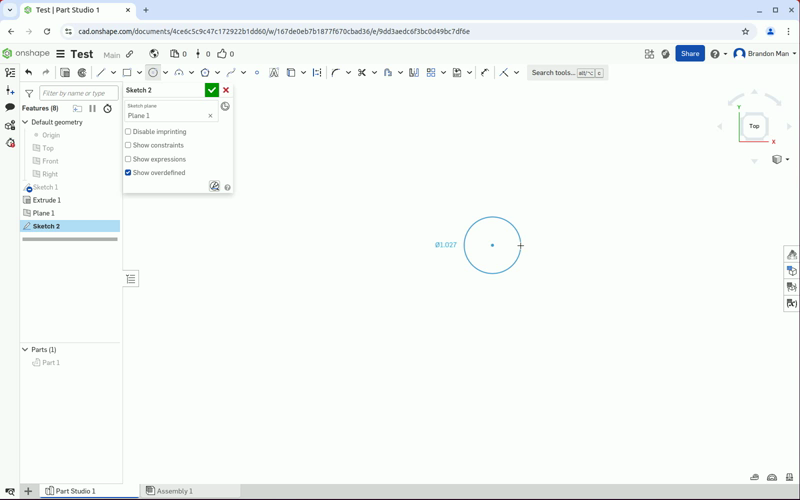
click(520, 245)
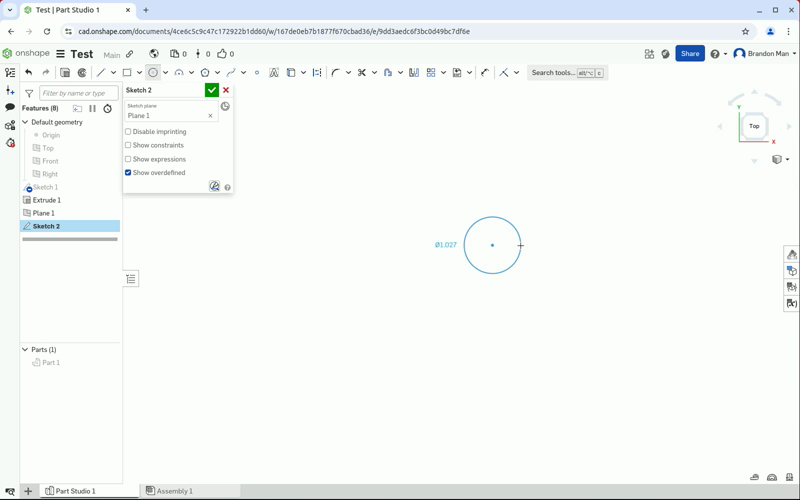
scroll(-6)
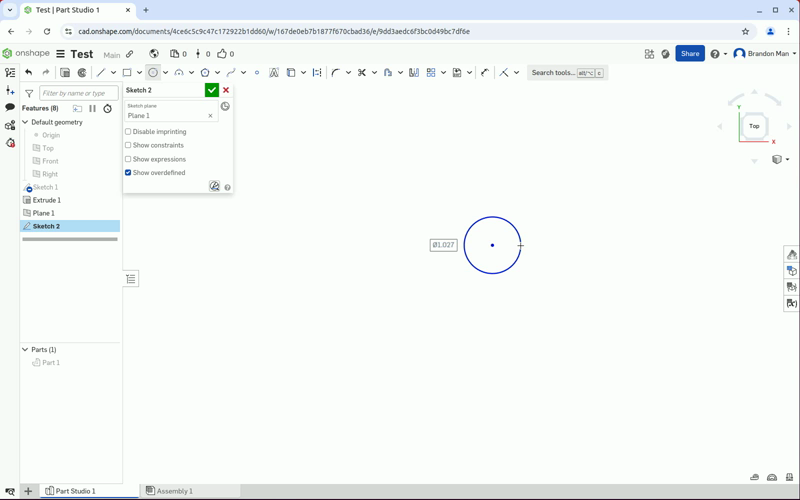
scroll(-6)
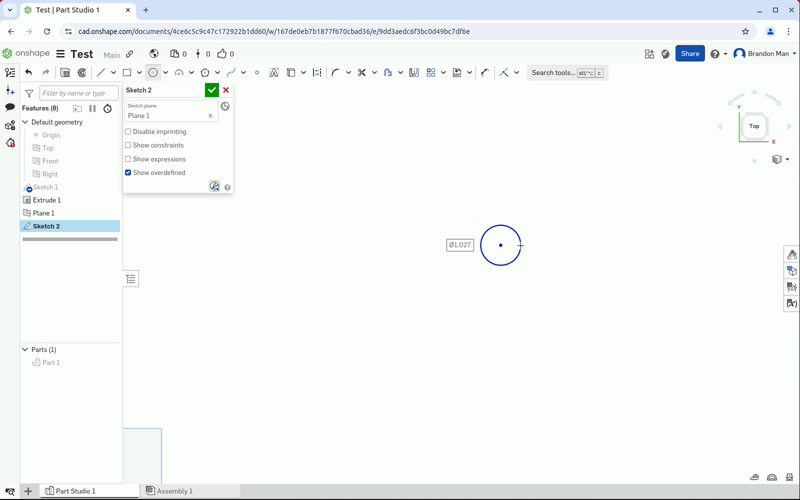
scroll(-6)
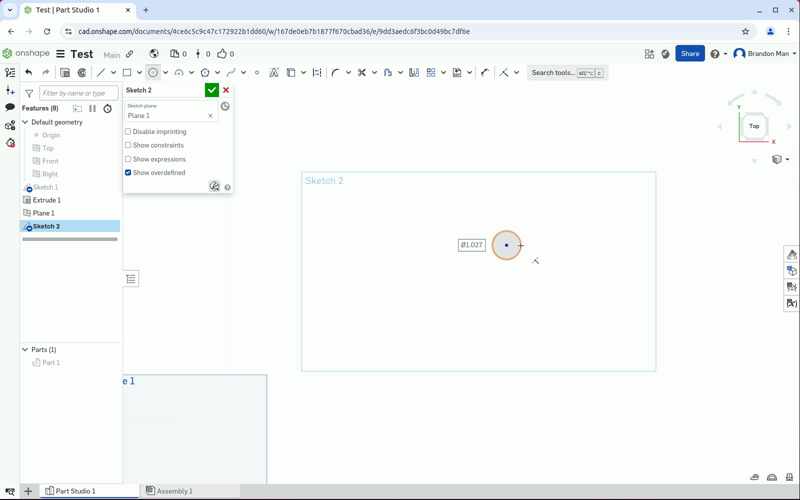
scroll(-6)
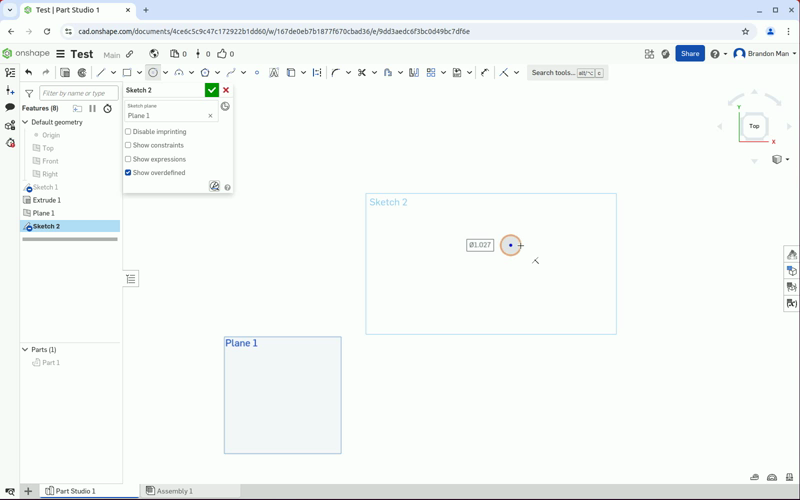
scroll(-6)
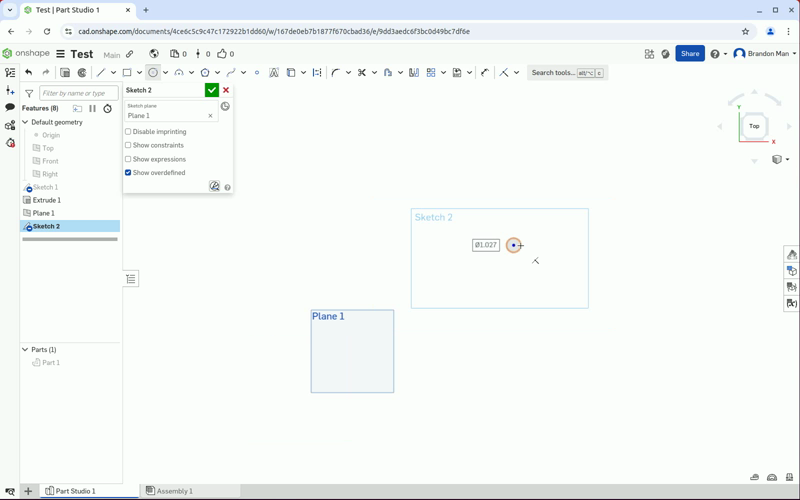
scroll(-6)
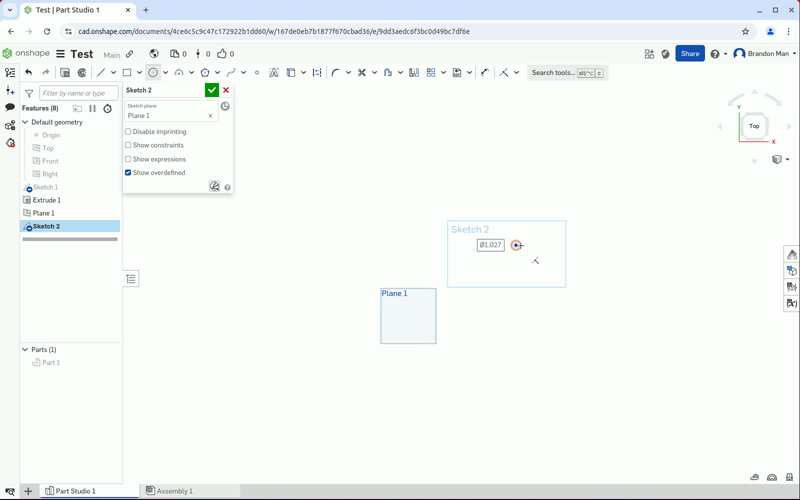
scroll(-6)
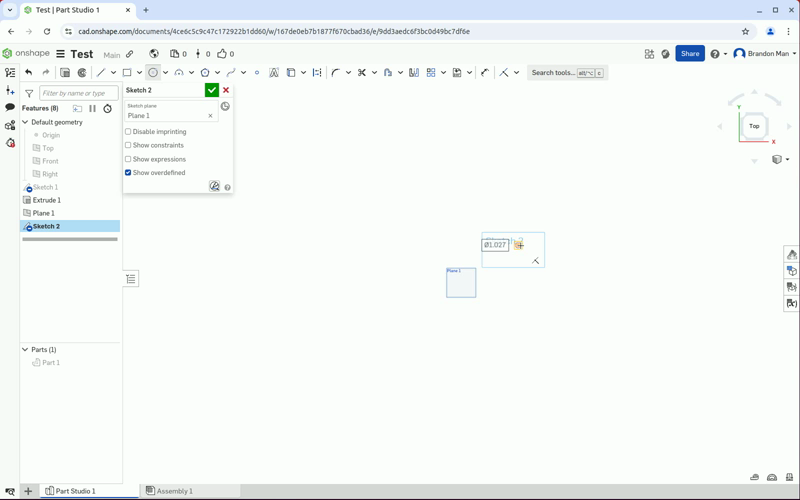
key(esc)
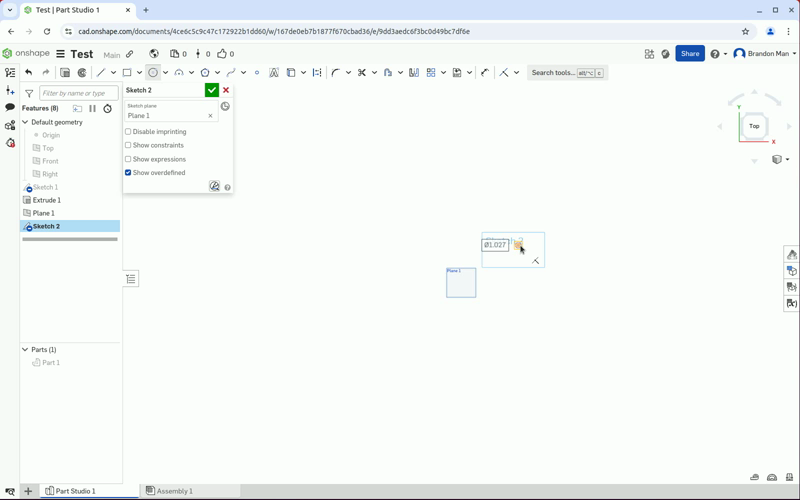
mouse_move(518, 247)
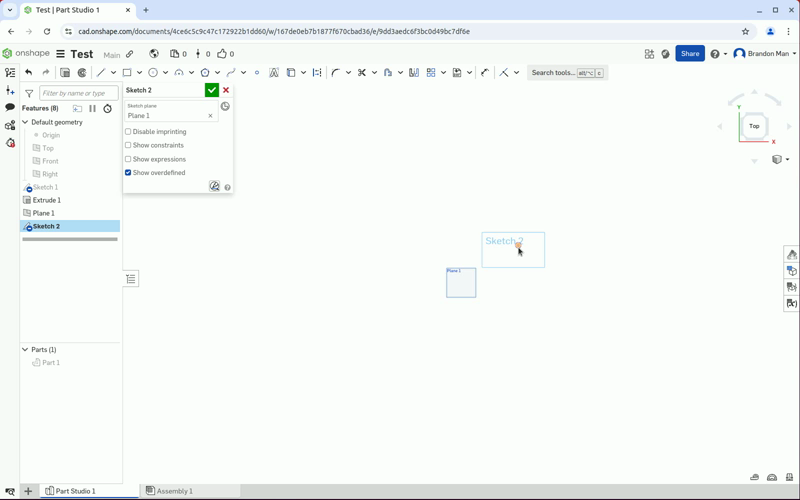
scroll(6)
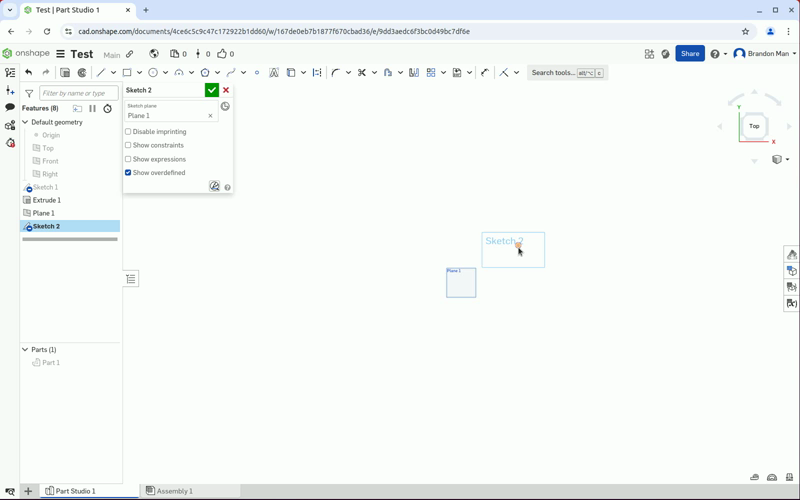
scroll(6)
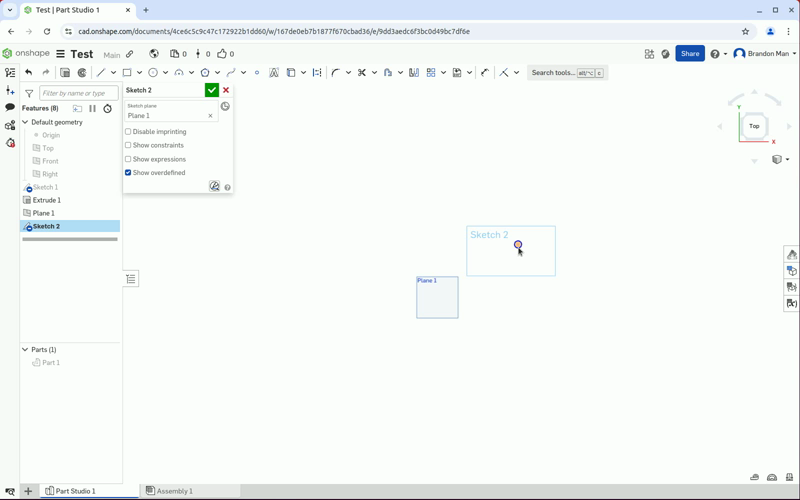
scroll(6)
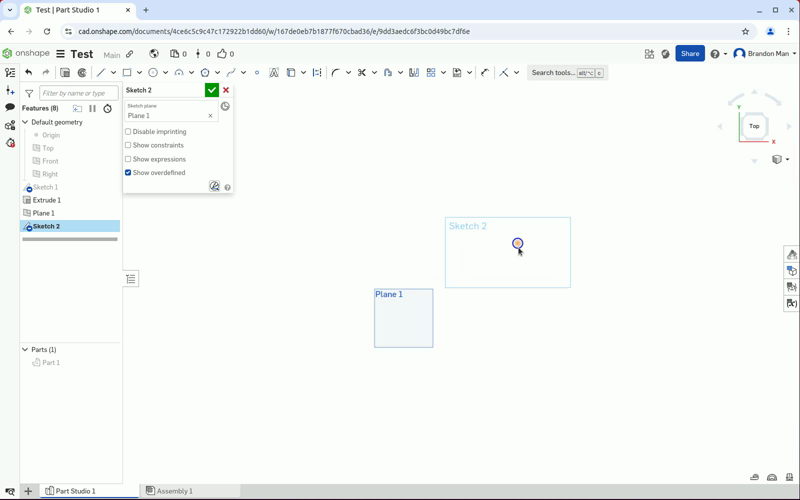
scroll(6)
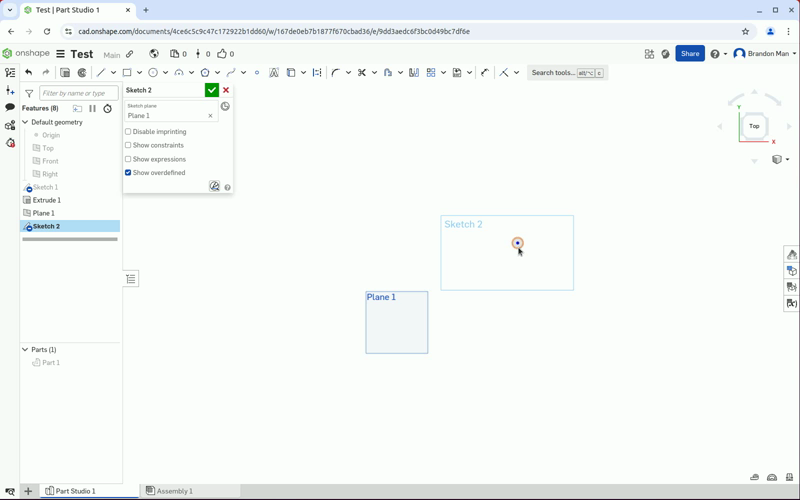
scroll(6)
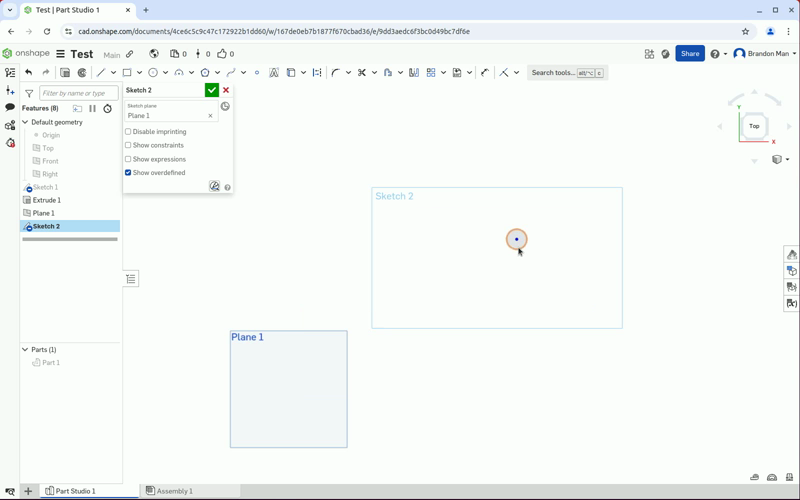
scroll(6)
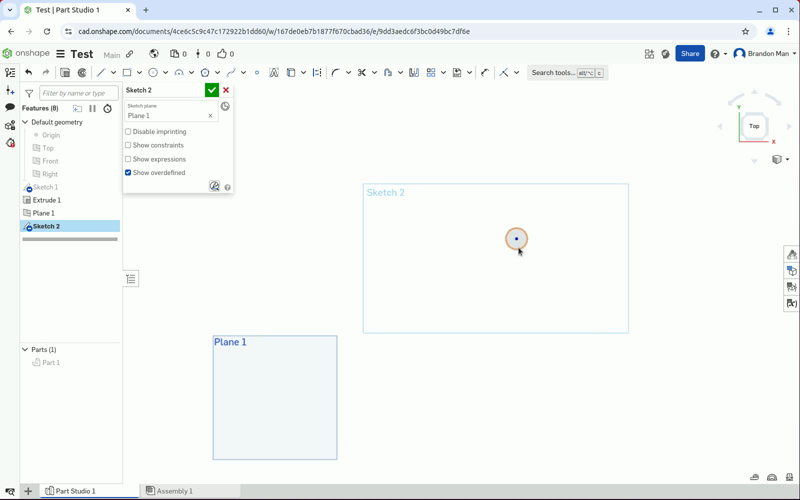
scroll(6)
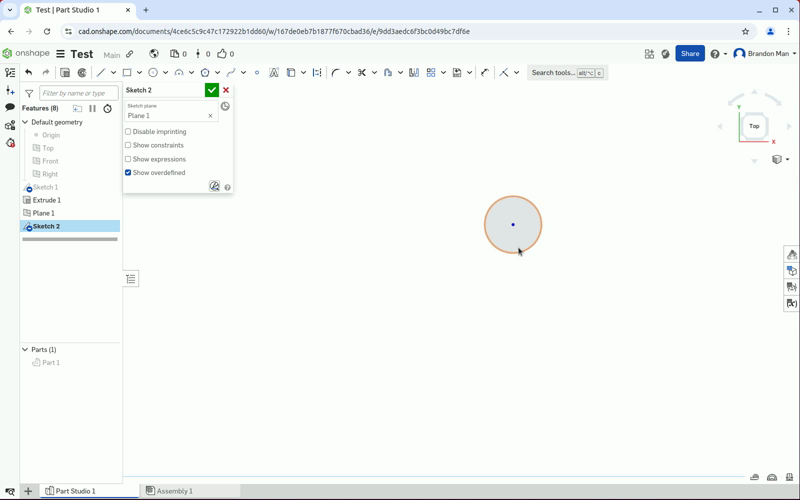
click(518, 247)
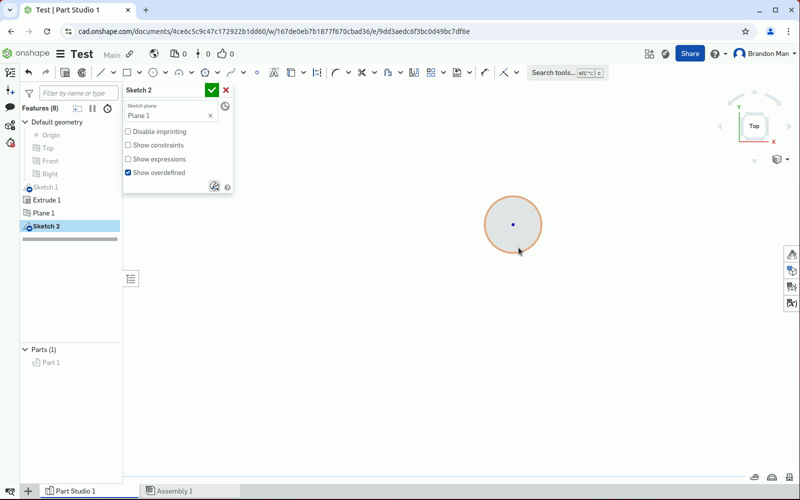
scroll(-6)
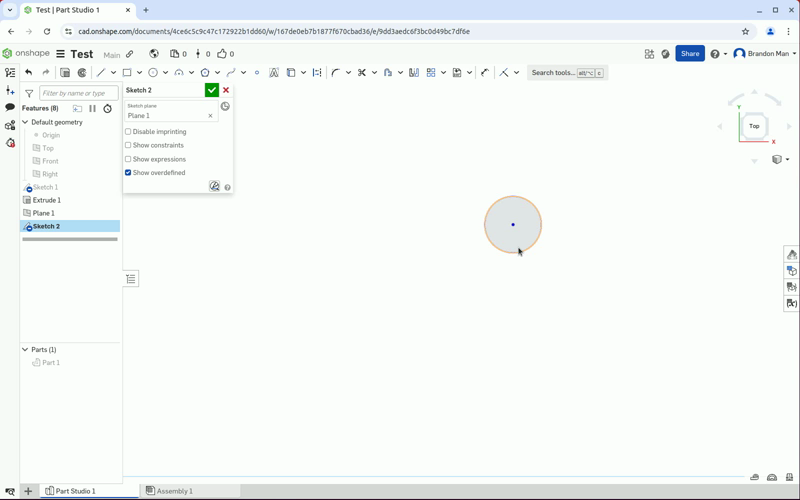
scroll(-6)
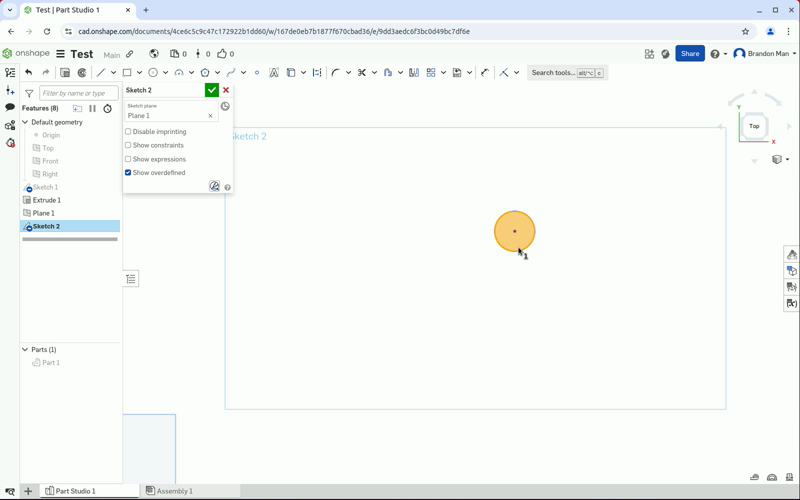
scroll(-6)
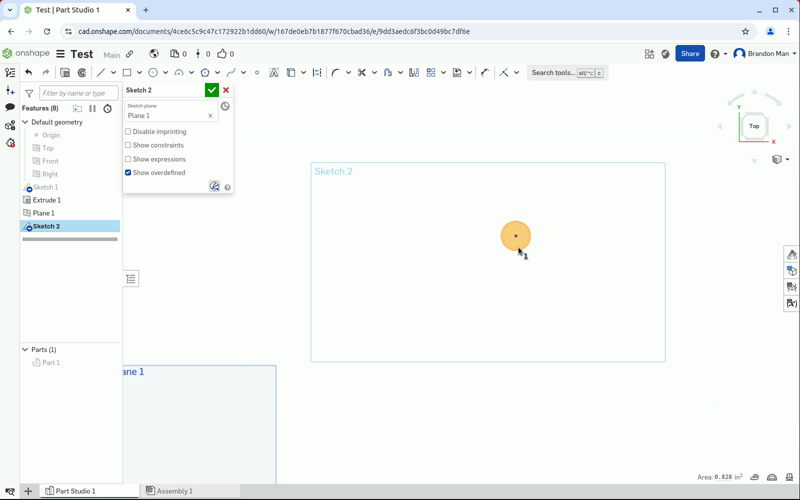
scroll(-6)
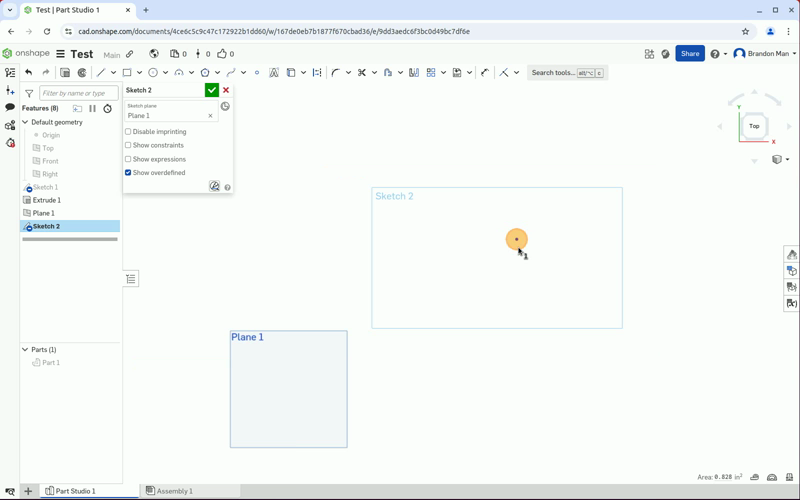
scroll(-6)
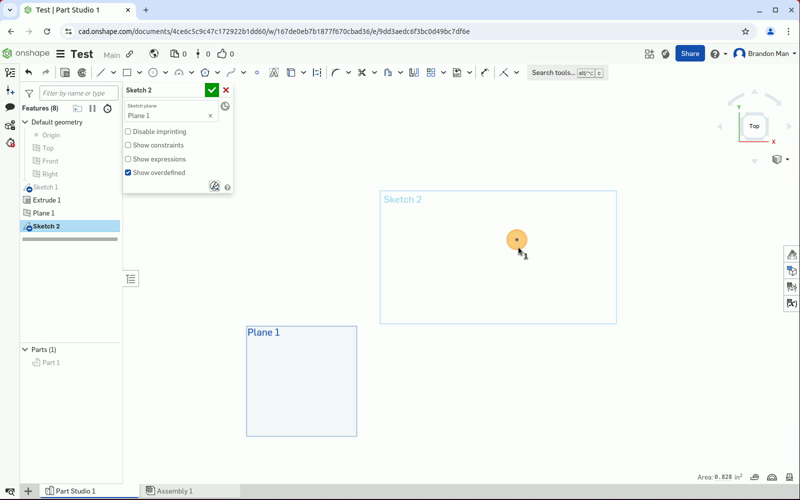
scroll(-6)
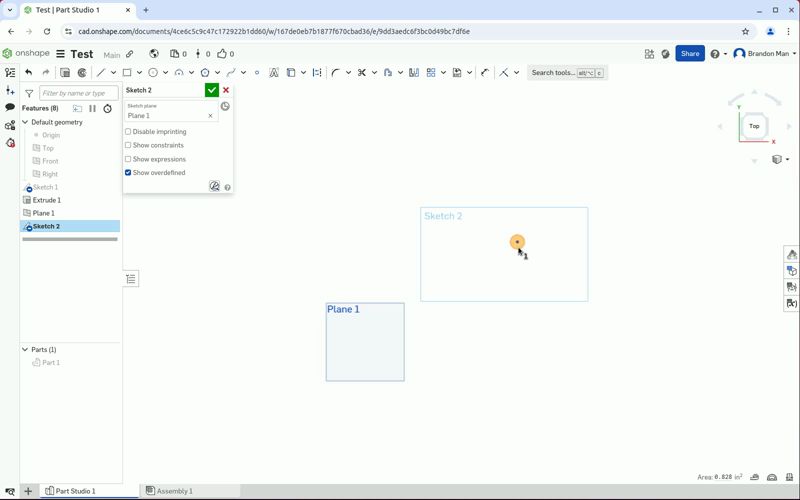
scroll(-6)
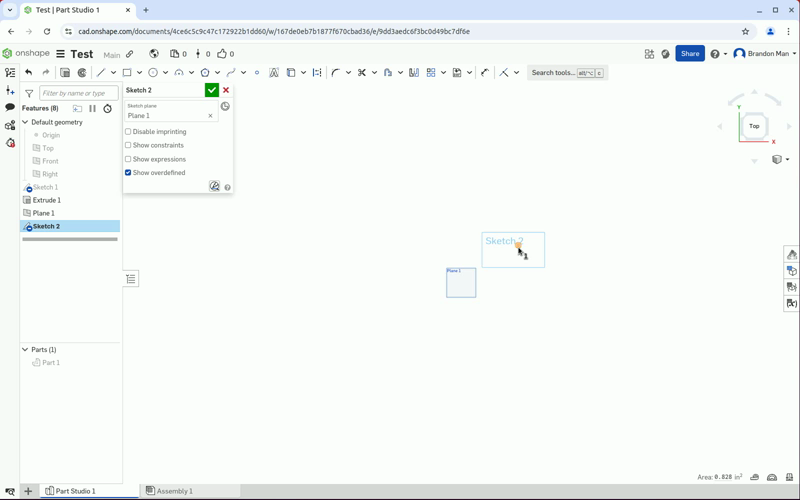
mouse_move(73, 352)
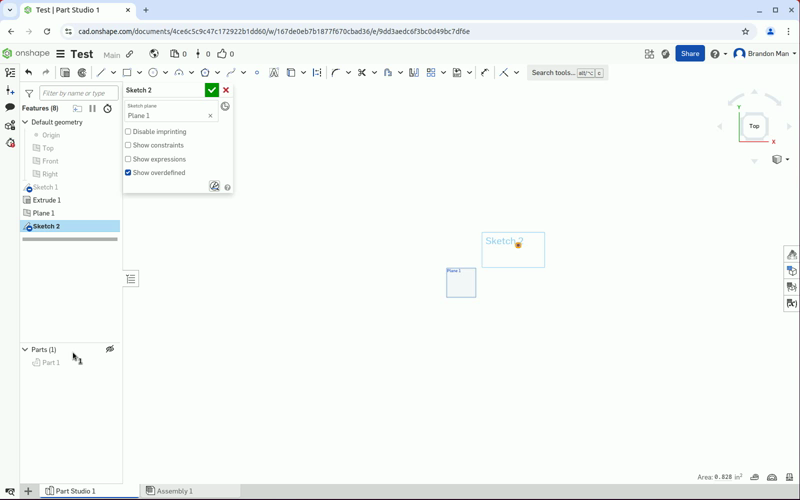
key(shift+y)
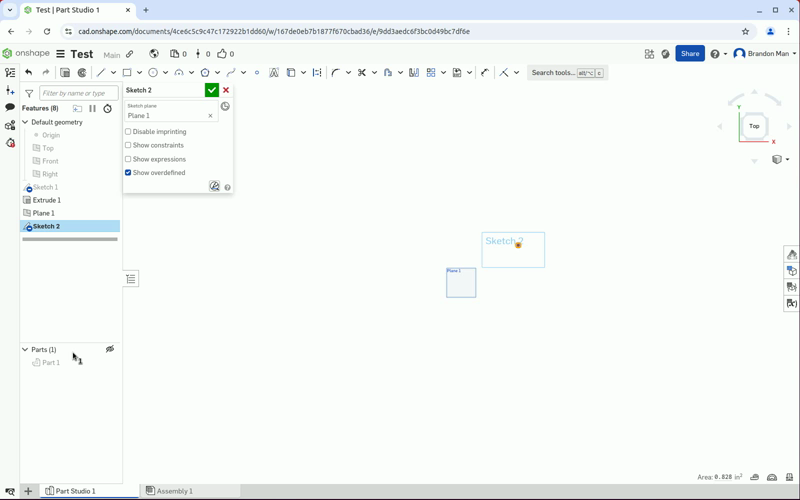
key(shift+e)
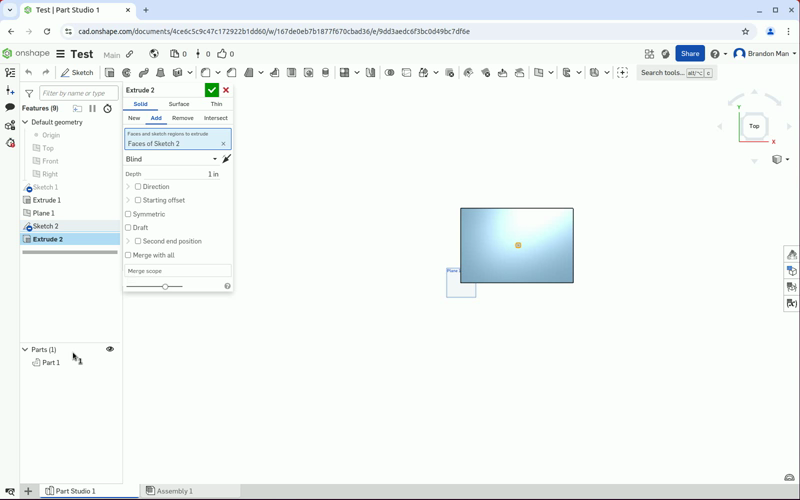
mouse_move(143, 106)
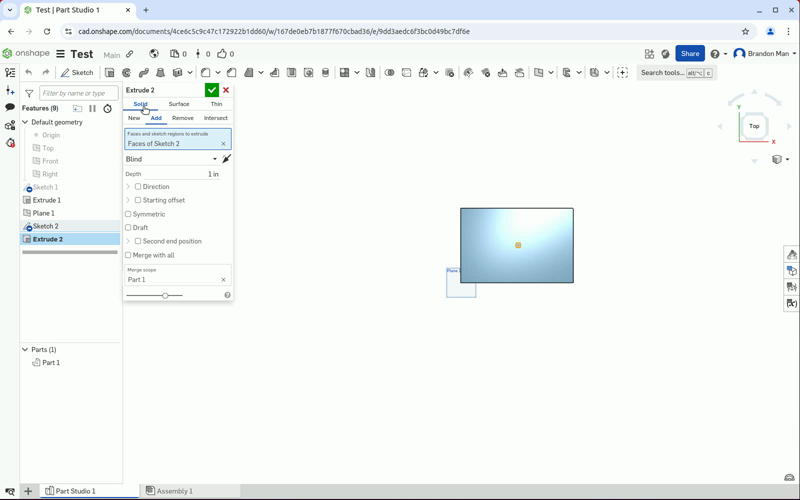
click(143, 106)
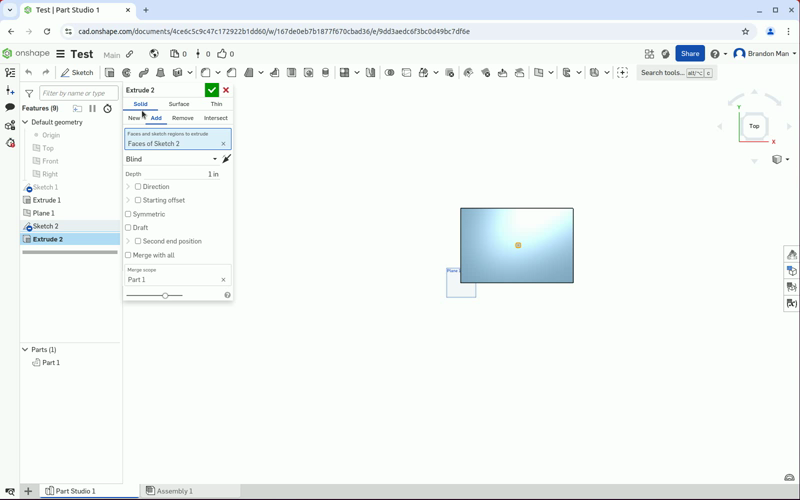
mouse_move(137, 120)
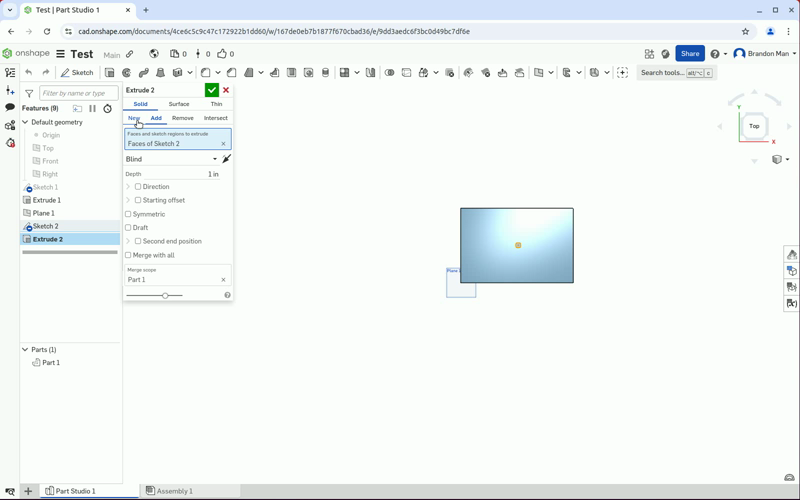
click(137, 120)
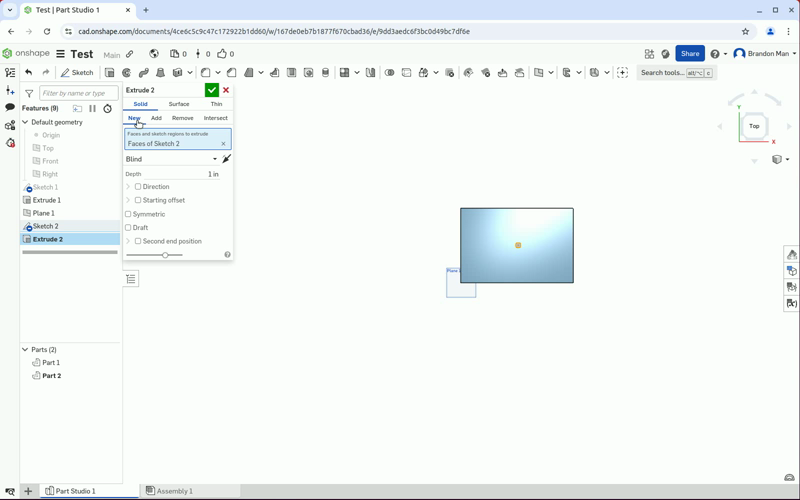
key(tab, 4)
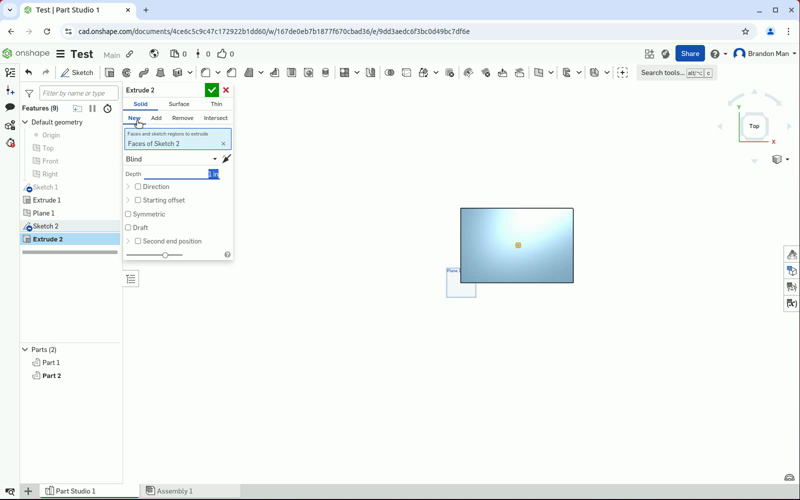
text(0.241)
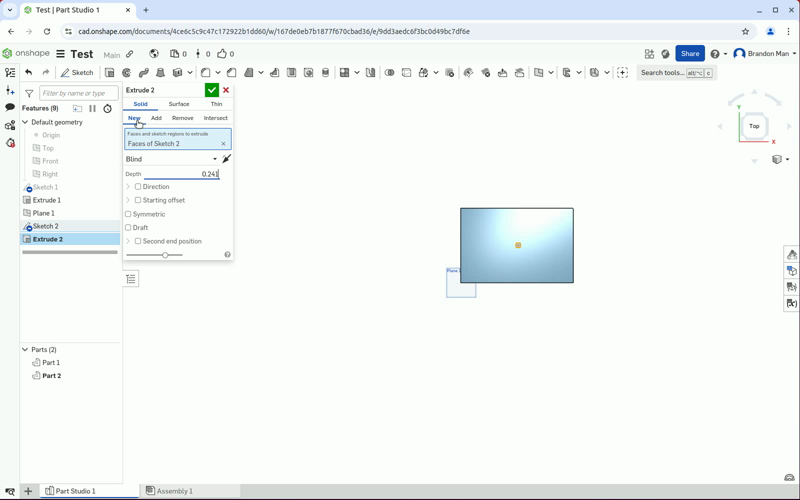
key(enter)
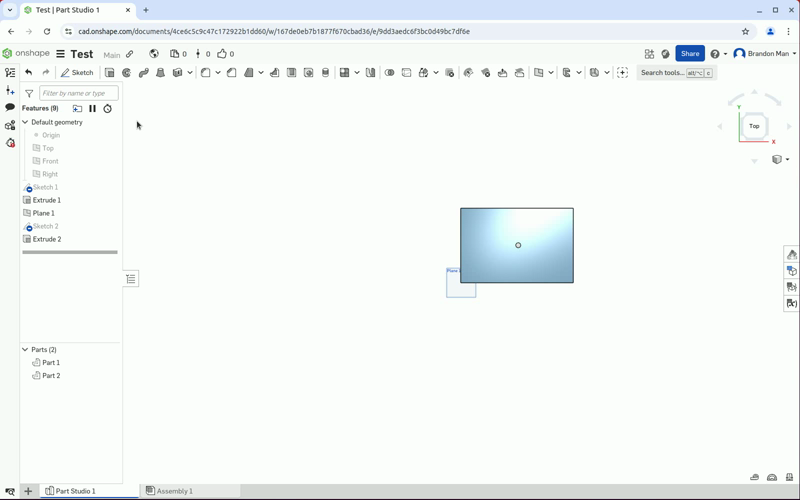
key(shift+h)
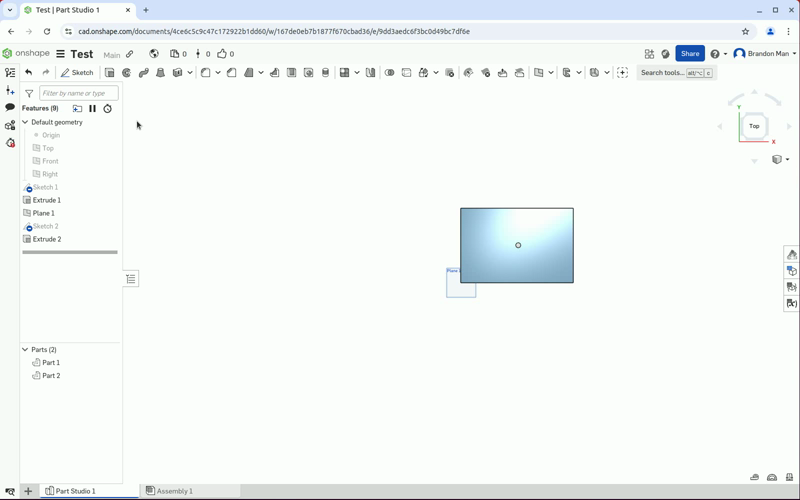
key(shift+h)
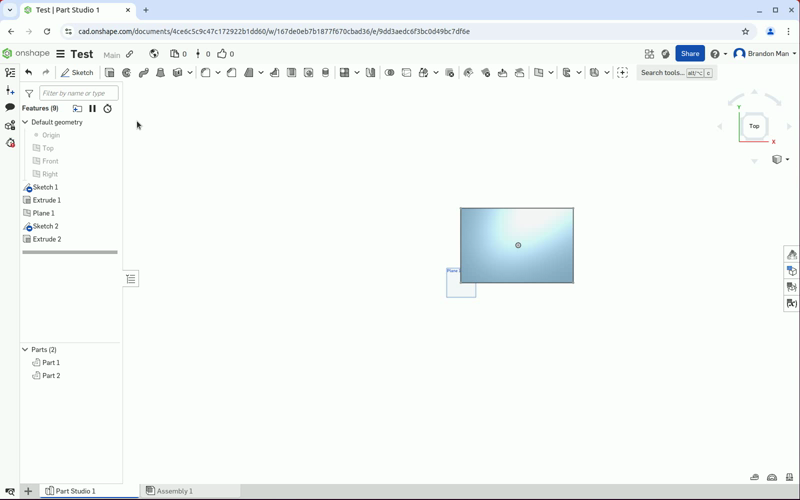
key(shift+7)
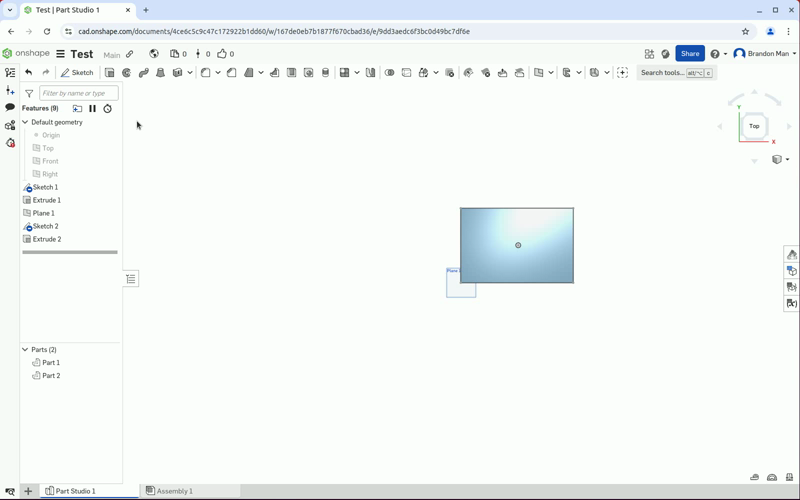
key(up, 3)
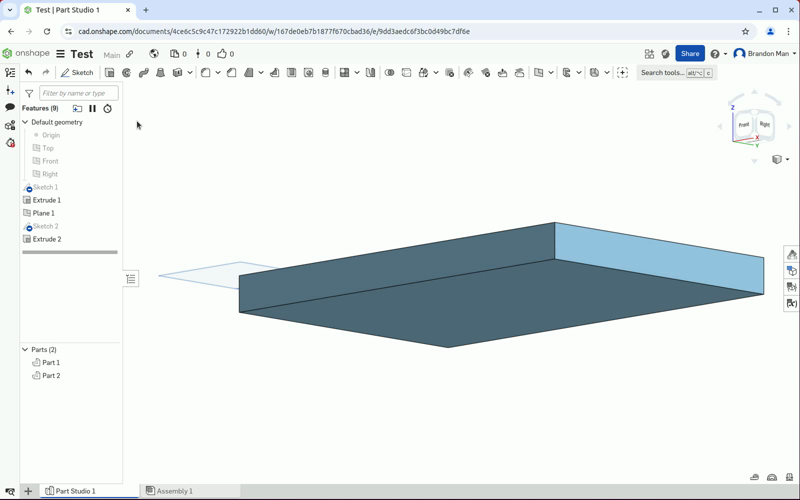
key(left, 3)
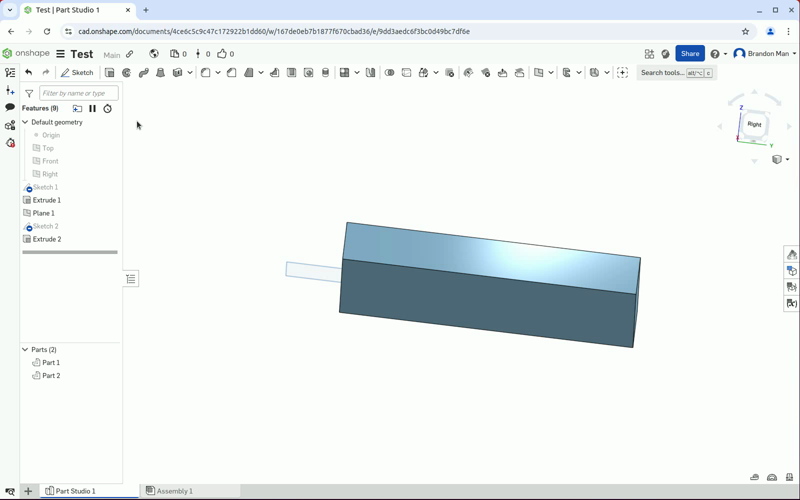
key(right, 3)
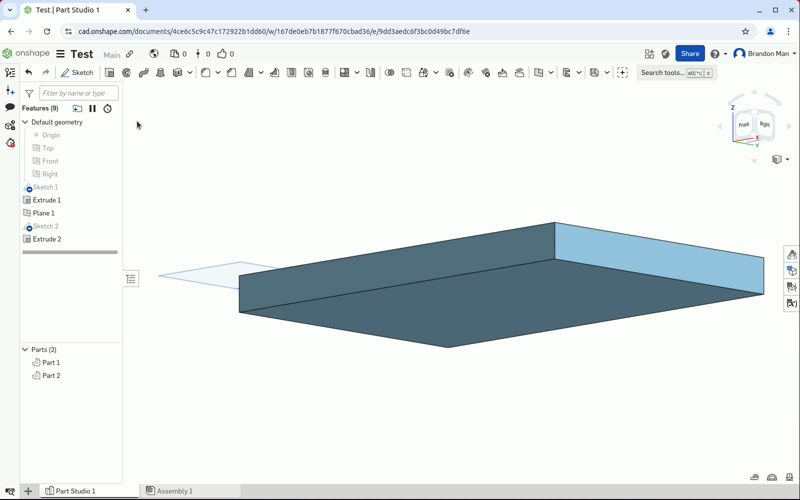
key(down, 3)
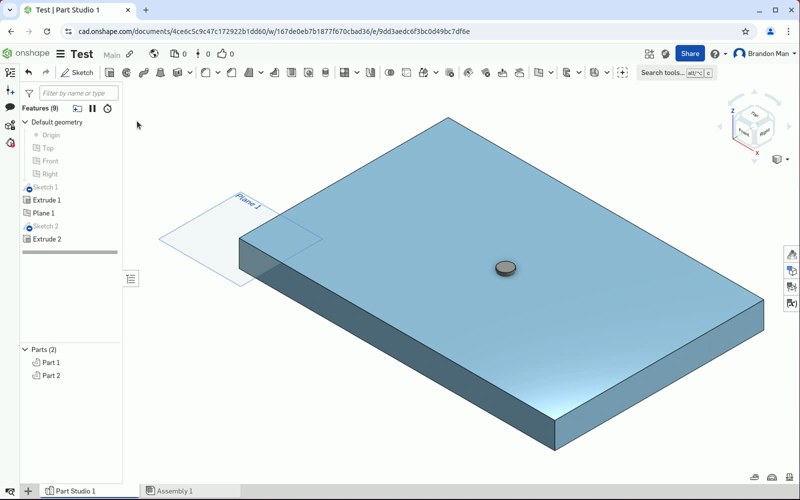
mouse_move(73, 189)
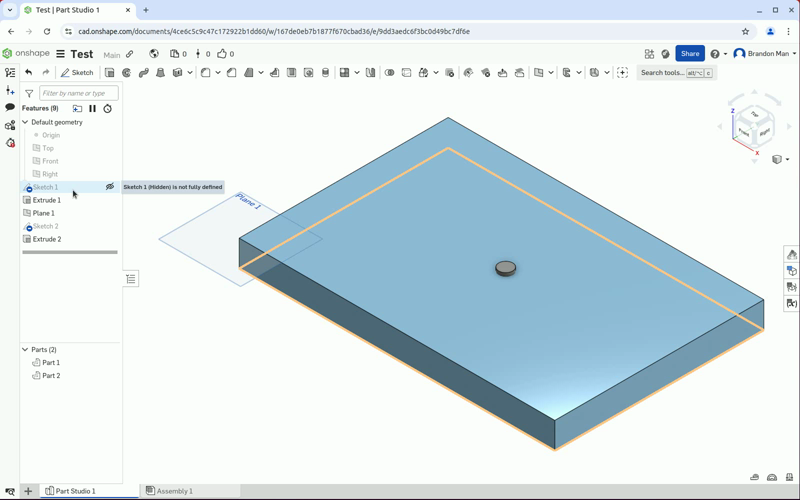
click(73, 189)